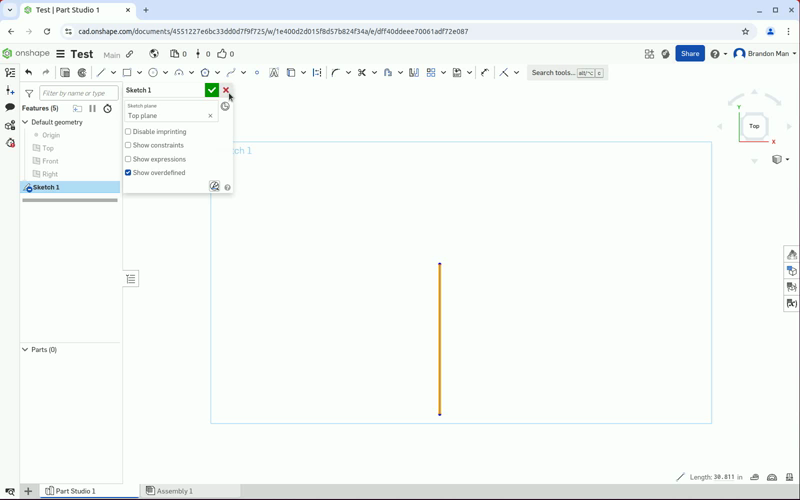
key(shift+h)
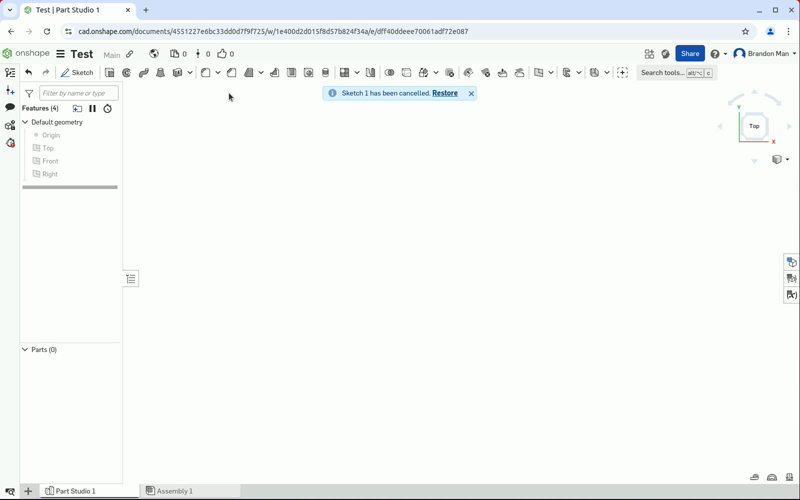
mouse_move(73, 352)
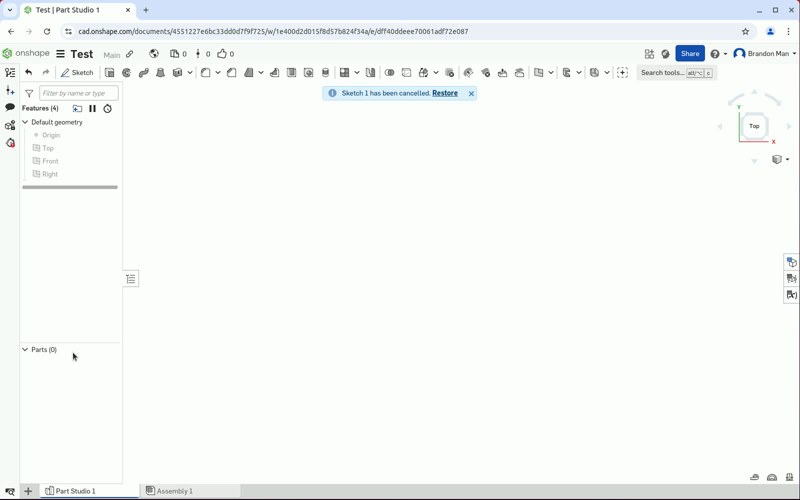
key(y)
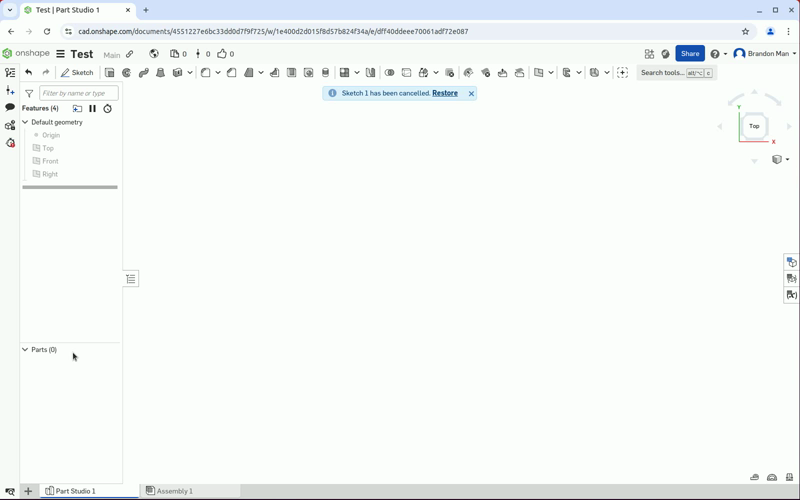
key(shift+p)
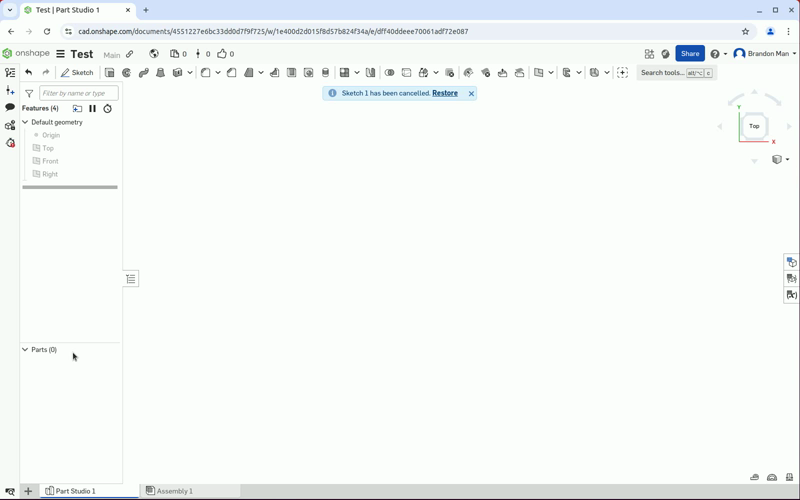
key(space)
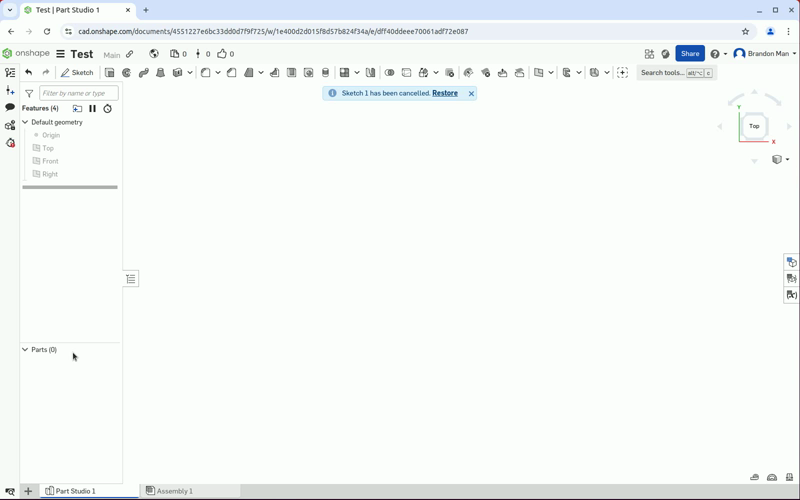
key_down(shift)
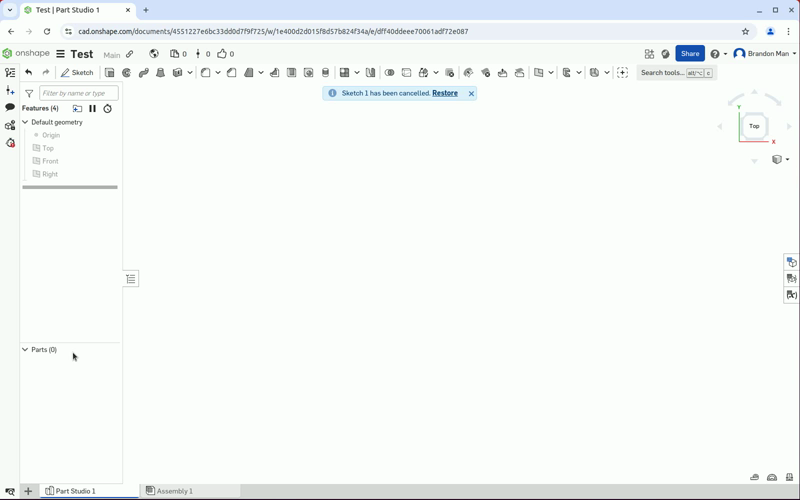
key(up)
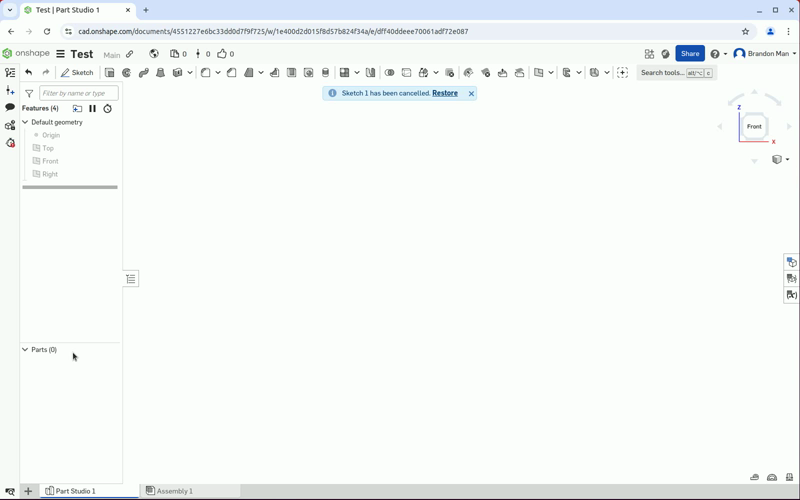
key_up(shift)
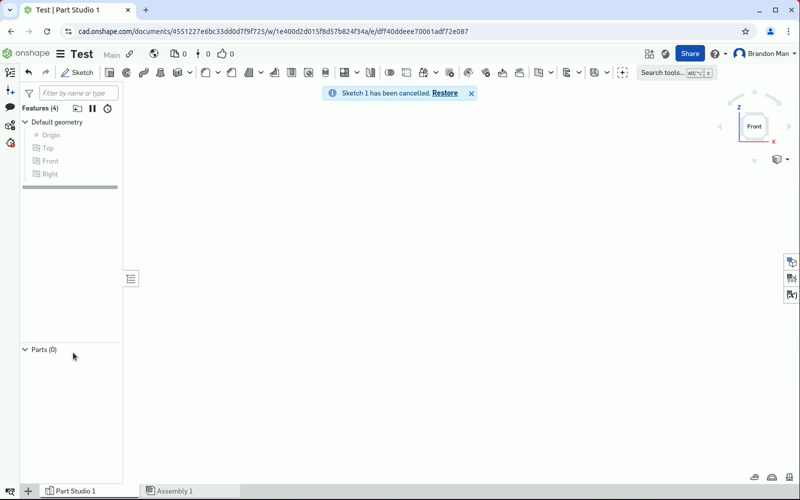
mouse_move(73, 352)
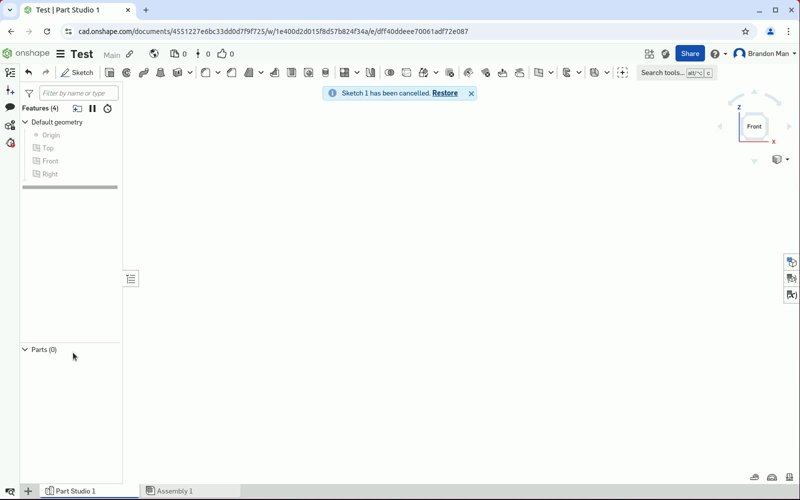
key(shift+y)
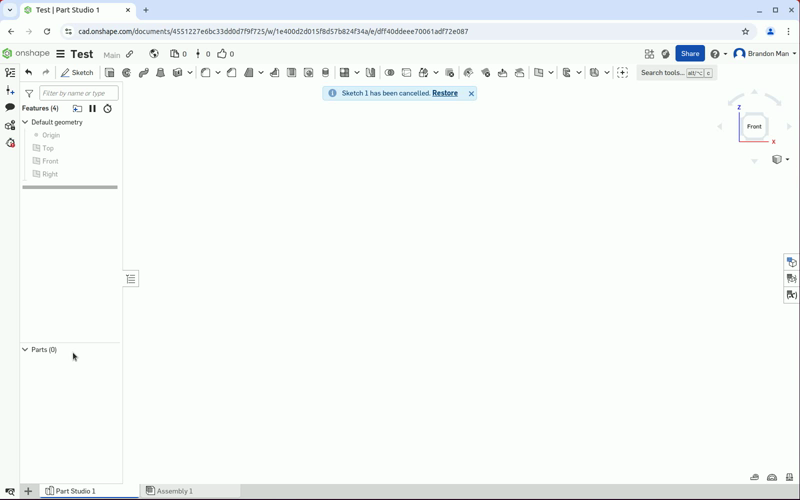
key(shift+s)
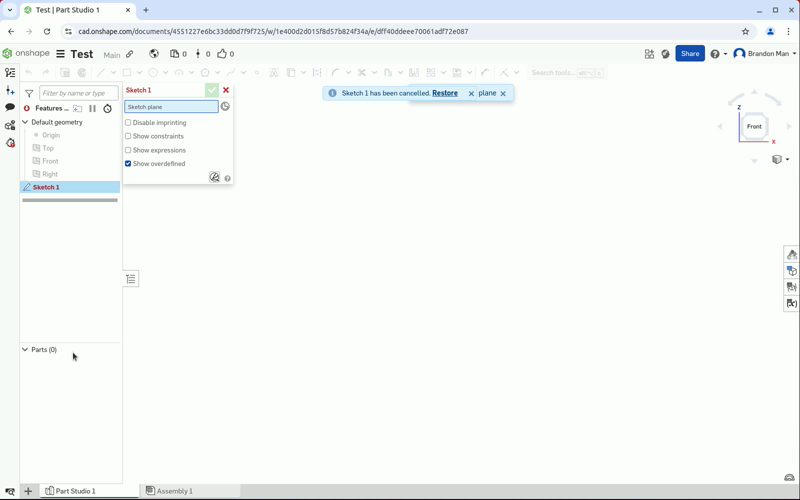
mouse_move(73, 163)
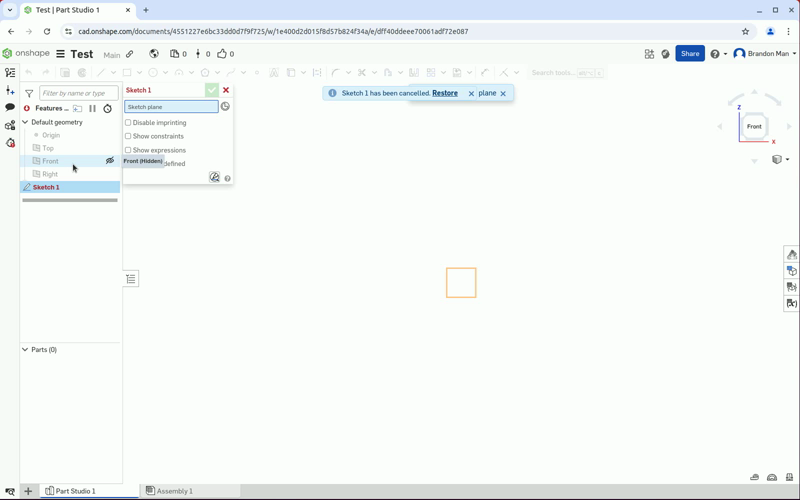
click(73, 163)
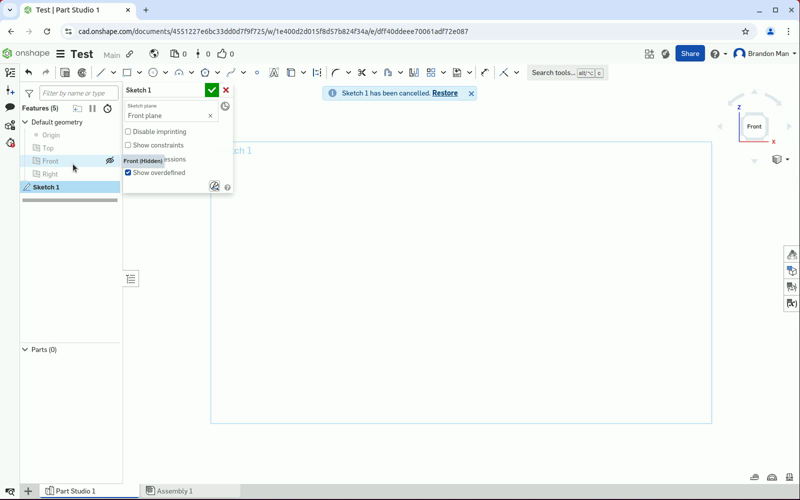
mouse_move(73, 352)
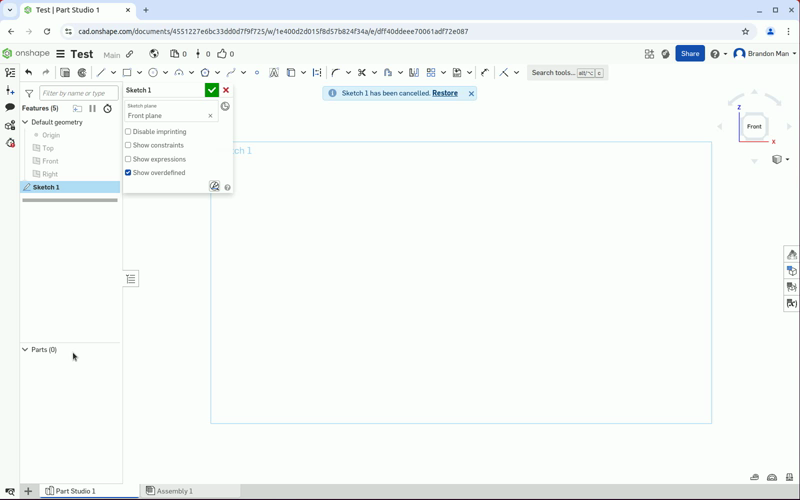
key(y)
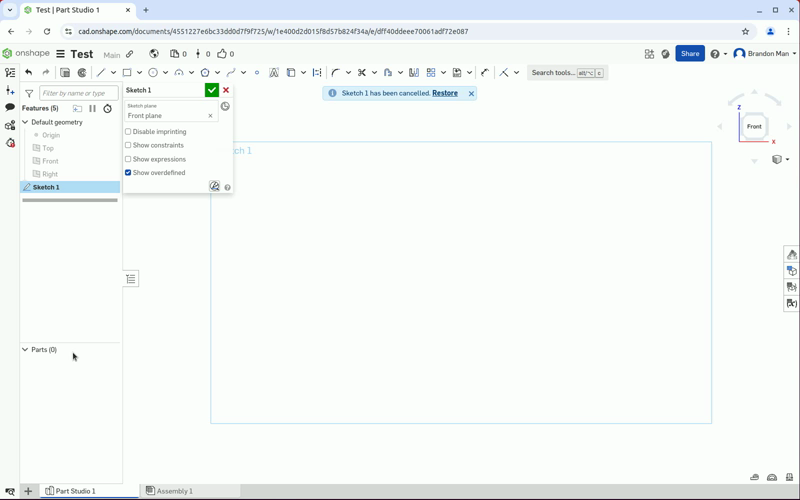
key(l)
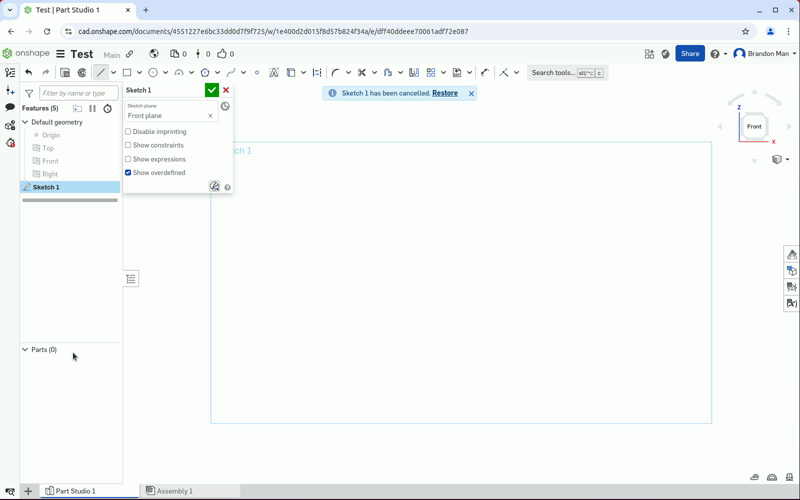
key_down(shift)
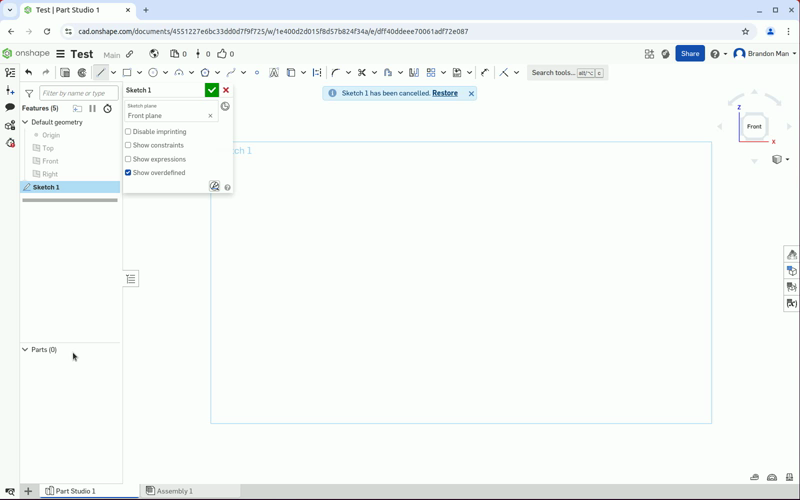
mouse_move(348, 379)
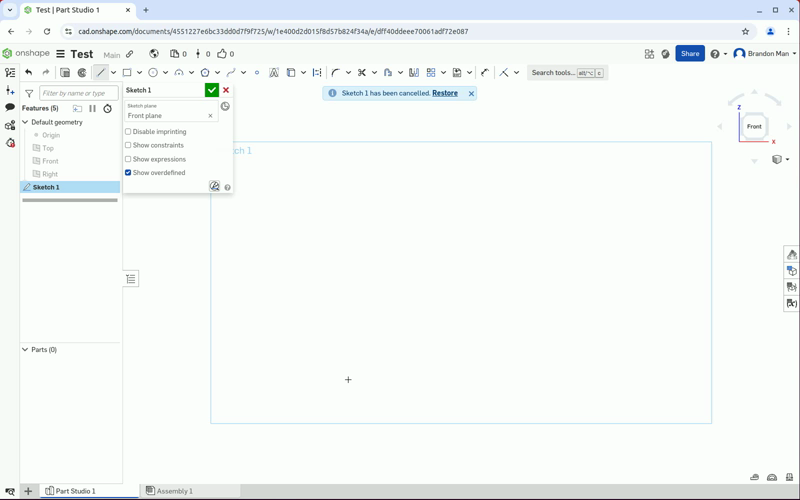
click(348, 379)
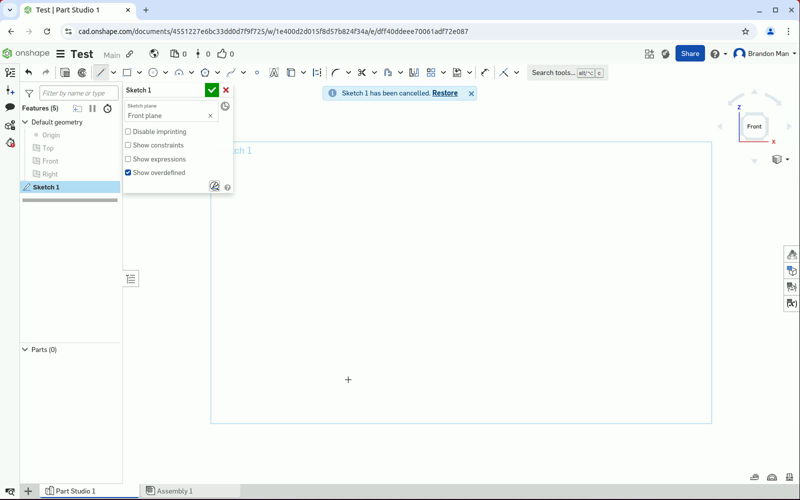
key_up(shift)
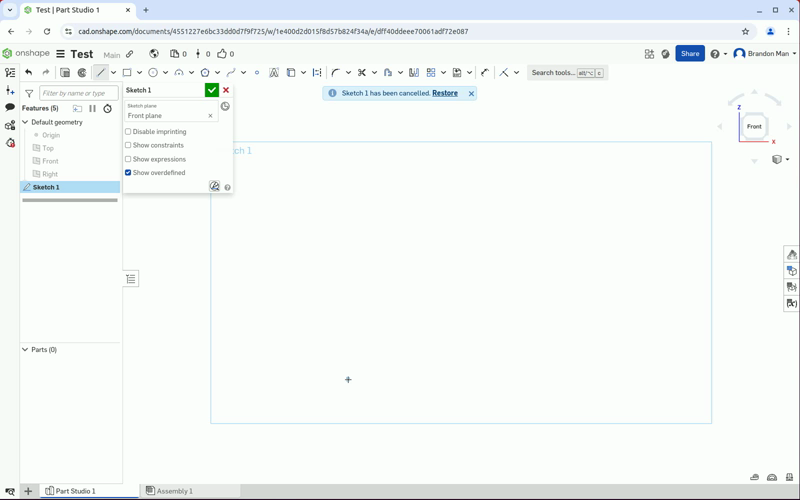
key_down(shift)
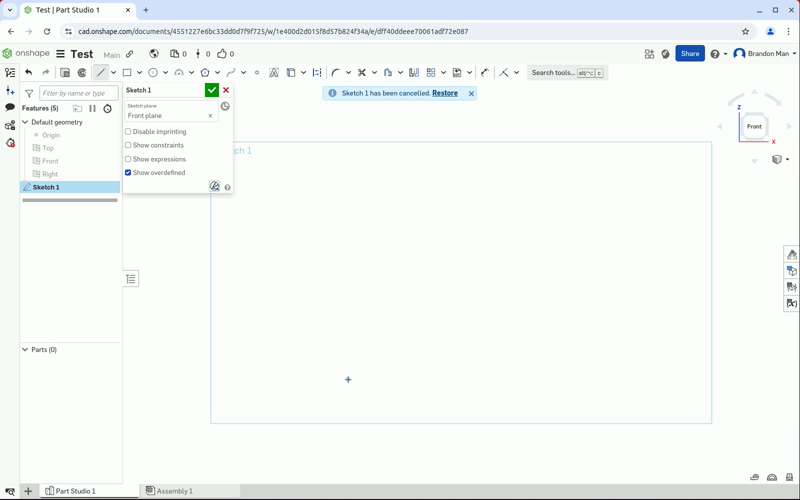
mouse_move(460, 379)
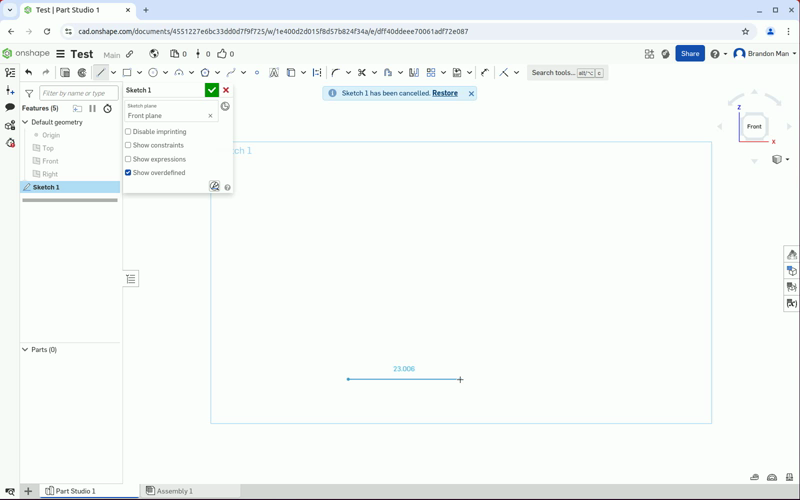
click(460, 379)
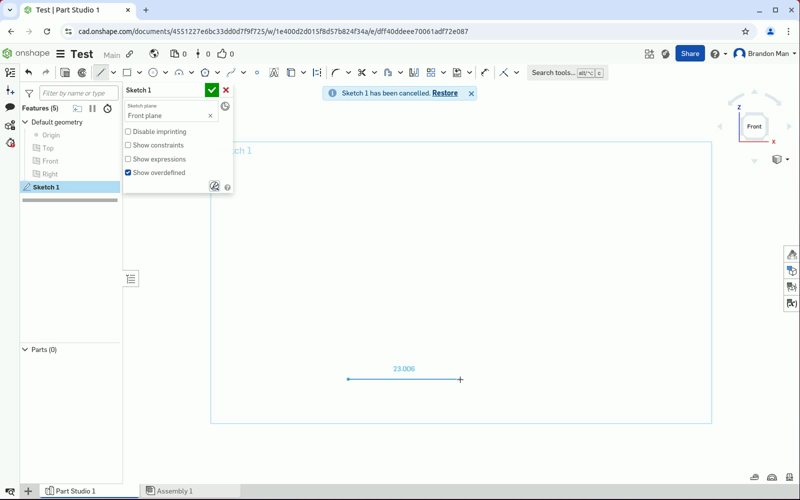
key_up(shift)
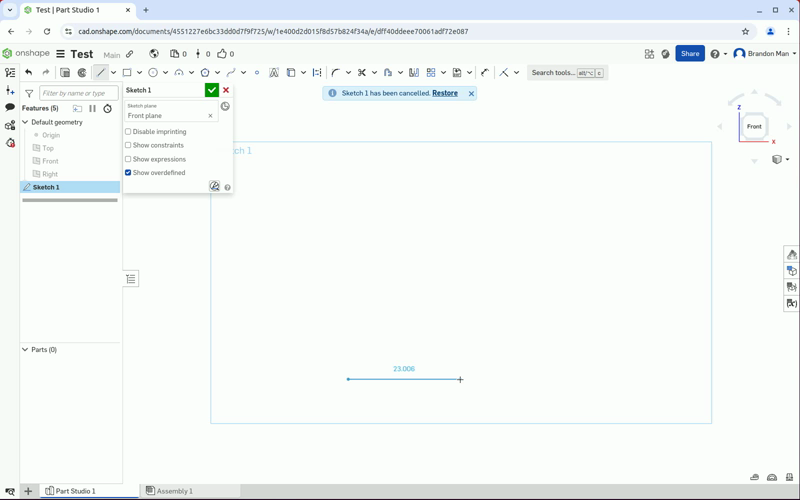
key_down(shift)
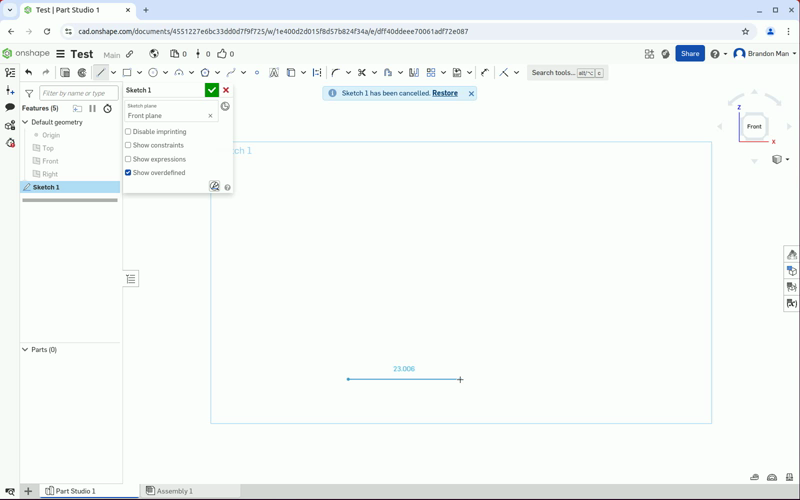
mouse_move(490, 379)
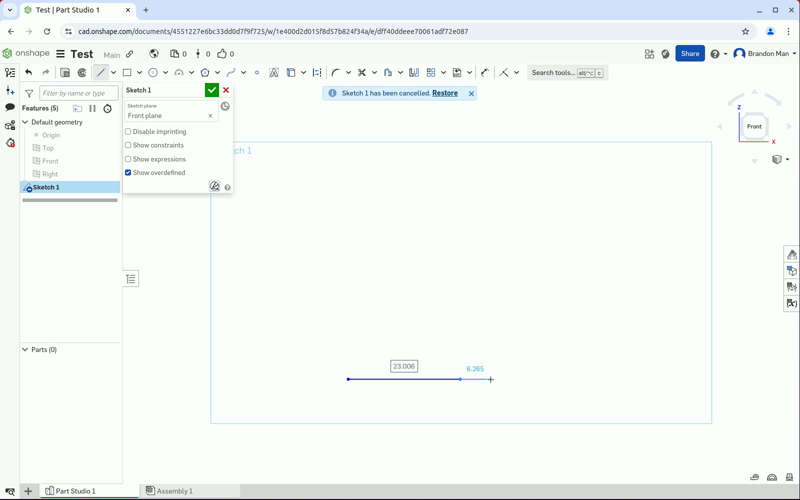
mouse_move(460, 341)
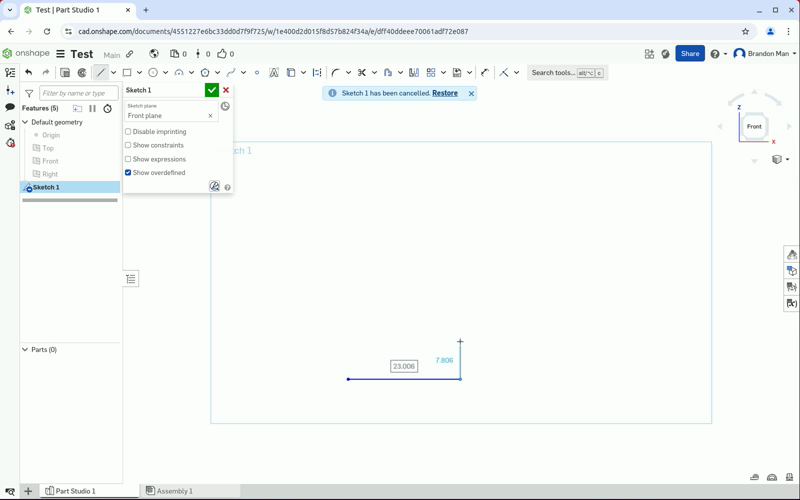
click(460, 341)
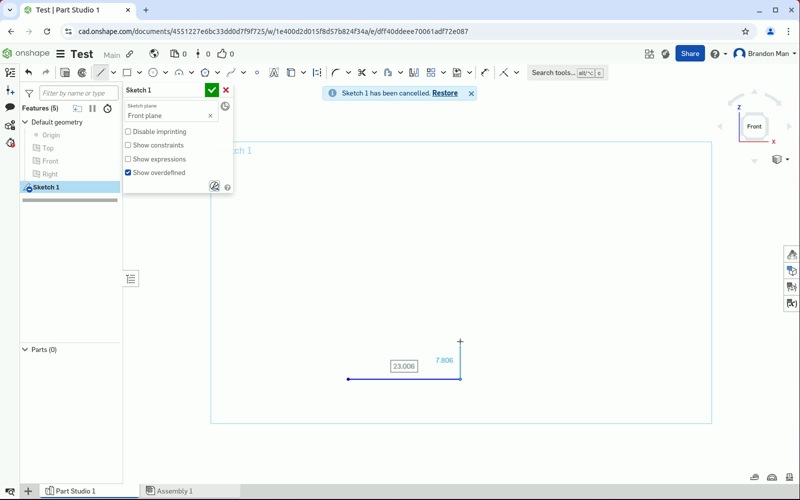
key_up(shift)
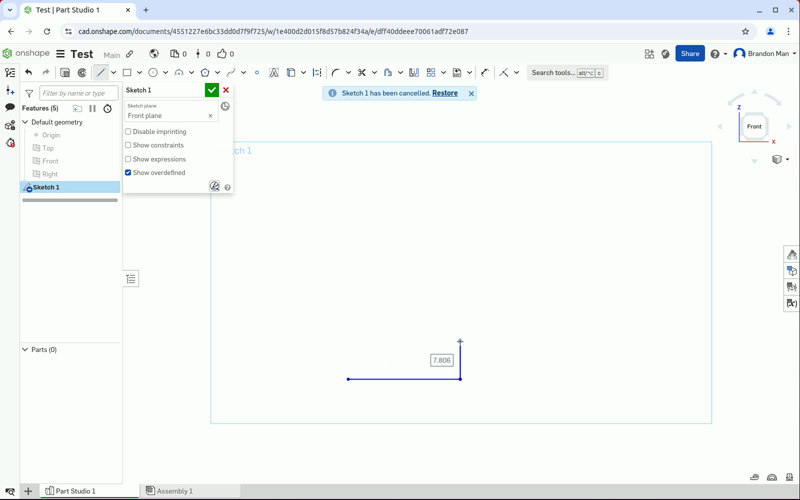
key(esc)
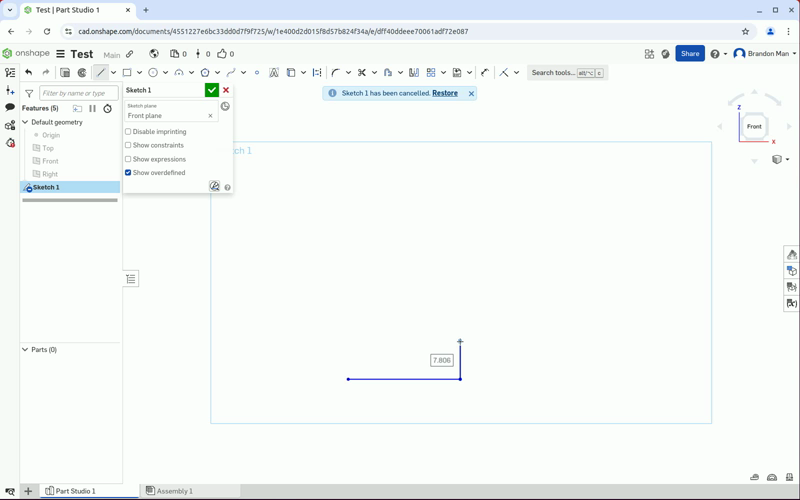
key(a)
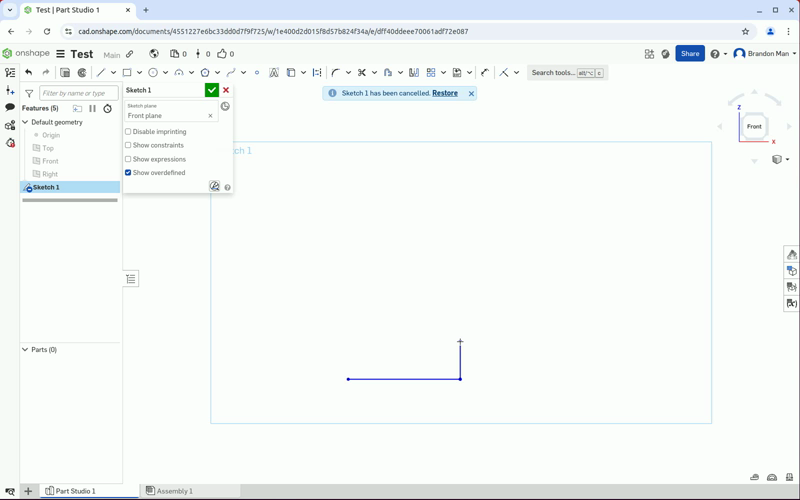
mouse_move(460, 341)
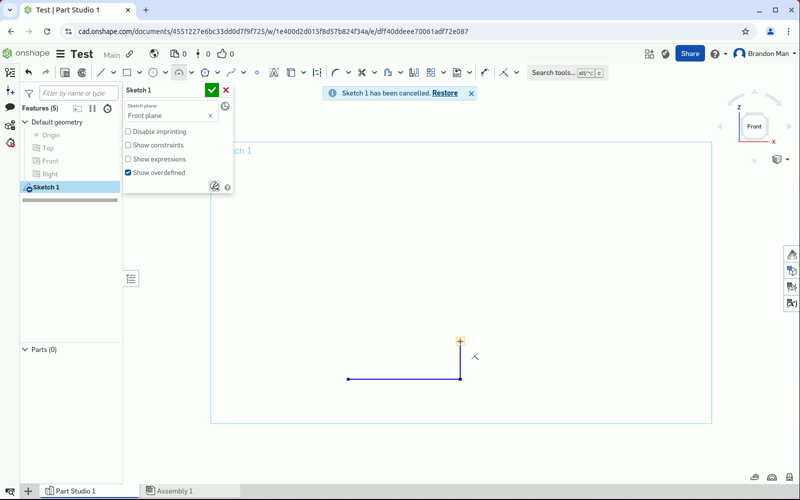
click(460, 341)
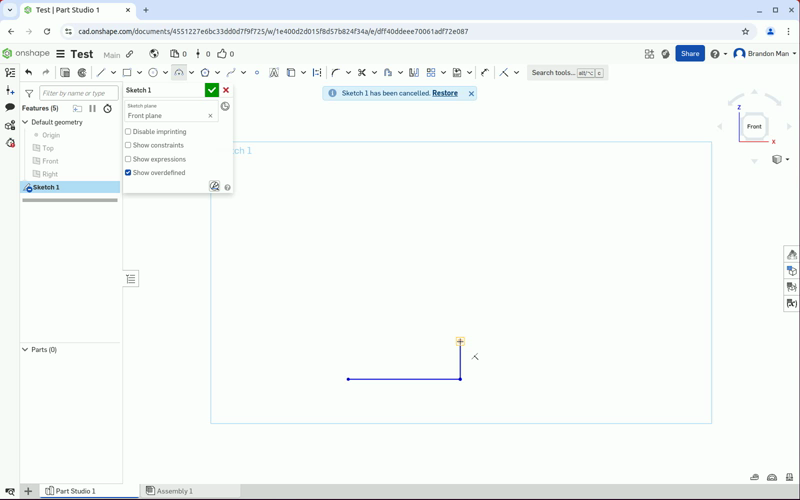
key_down(shift)
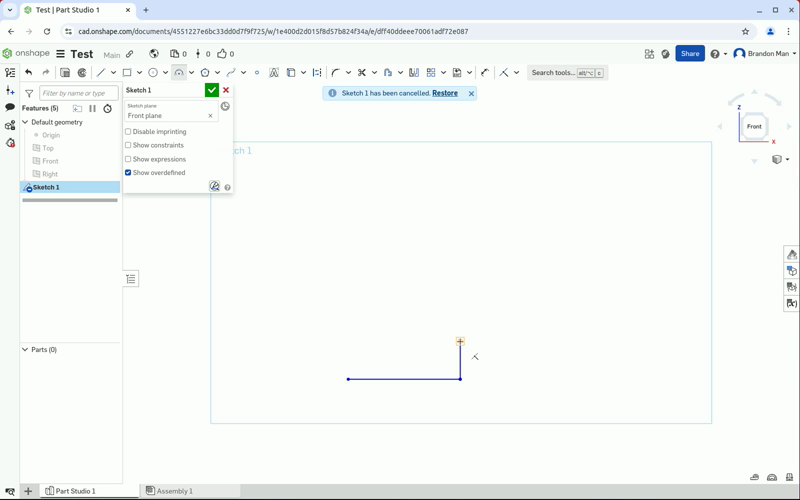
mouse_move(388, 238)
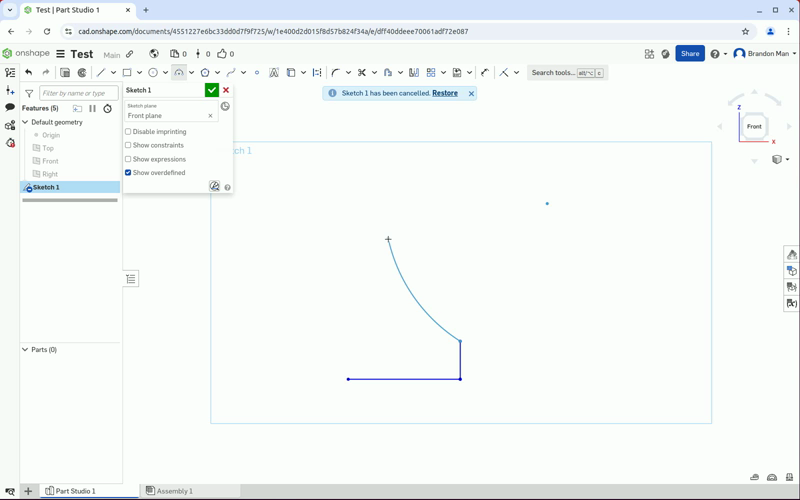
click(388, 238)
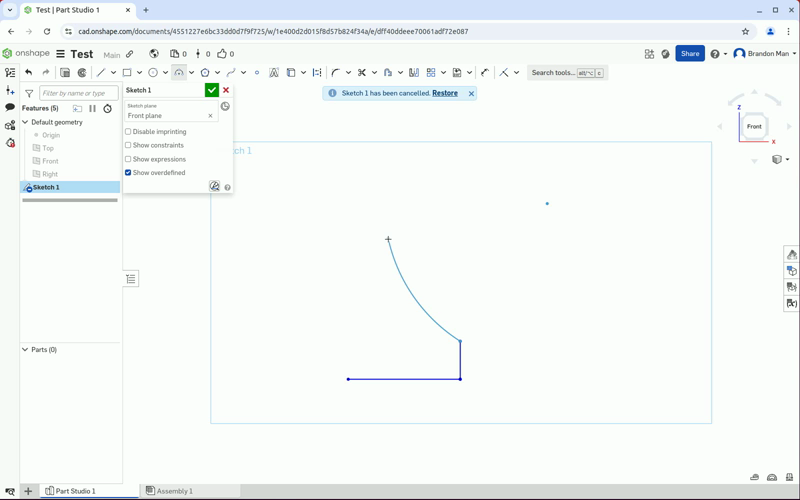
mouse_move(397, 308)
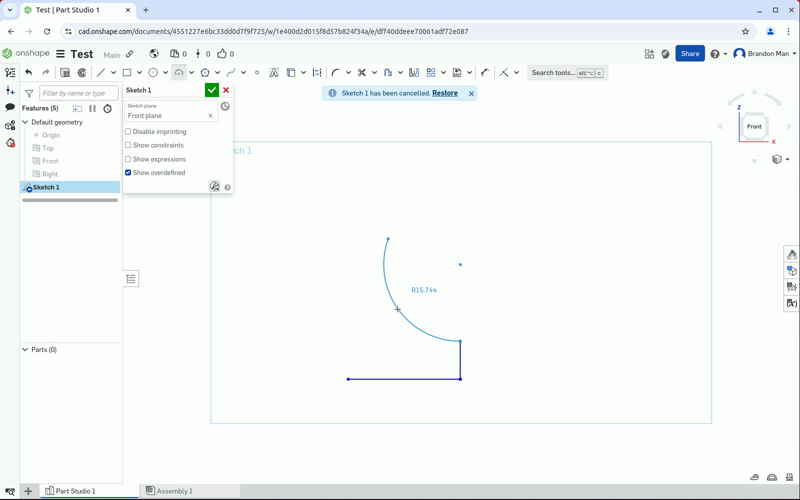
click(397, 308)
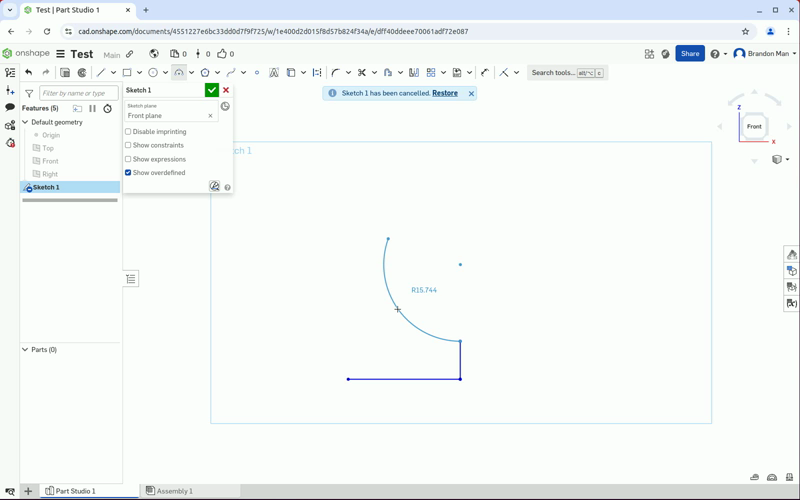
key_up(shift)
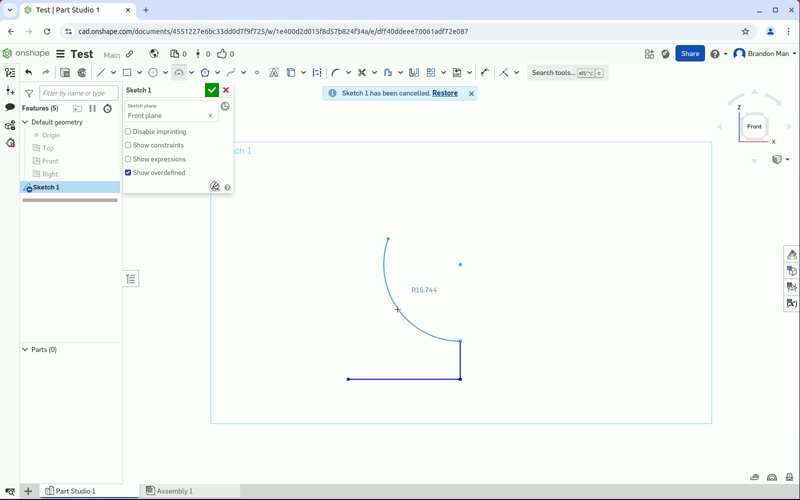
key(esc)
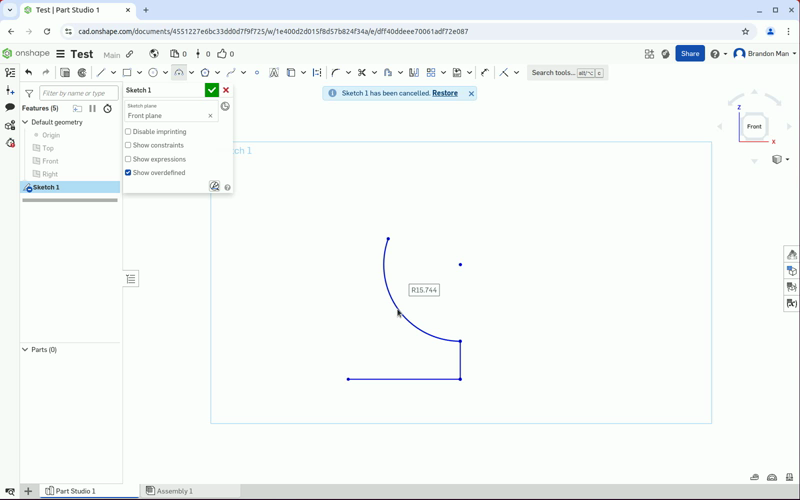
key(l)
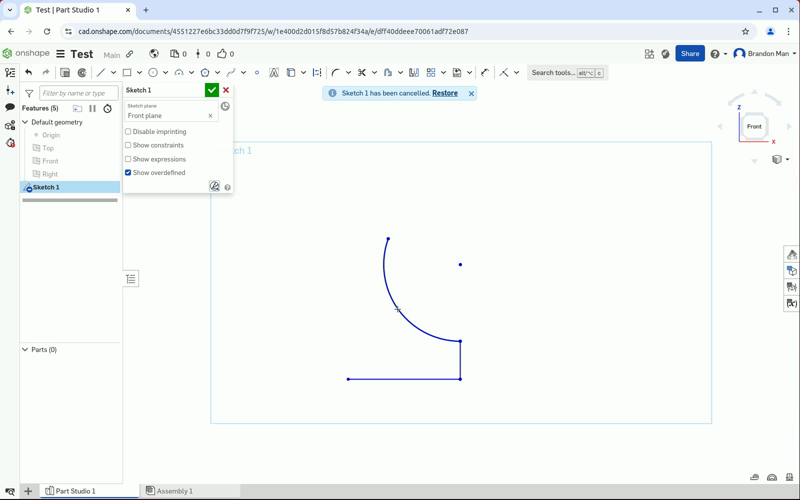
mouse_move(388, 238)
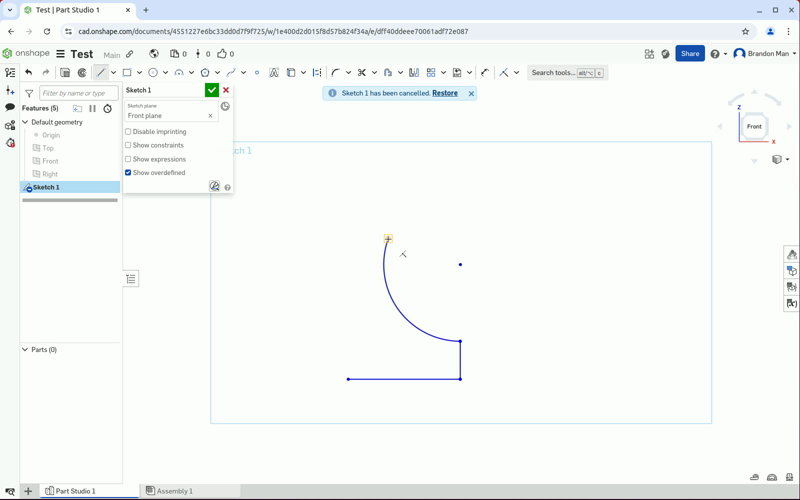
click(388, 238)
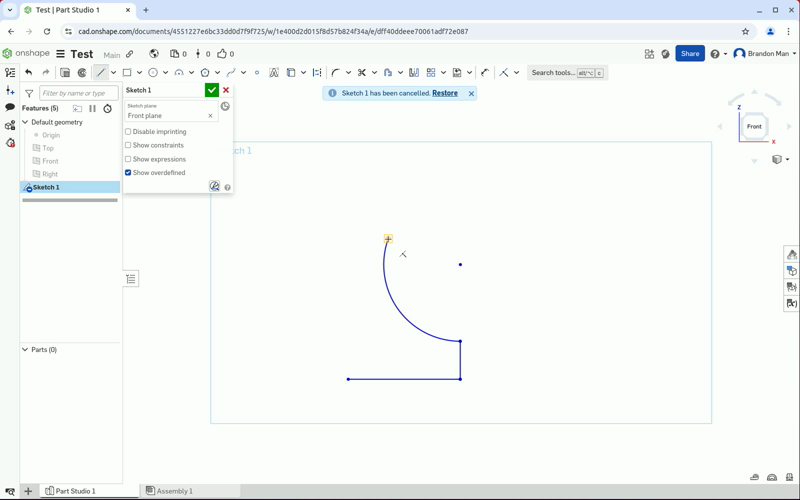
key_down(shift)
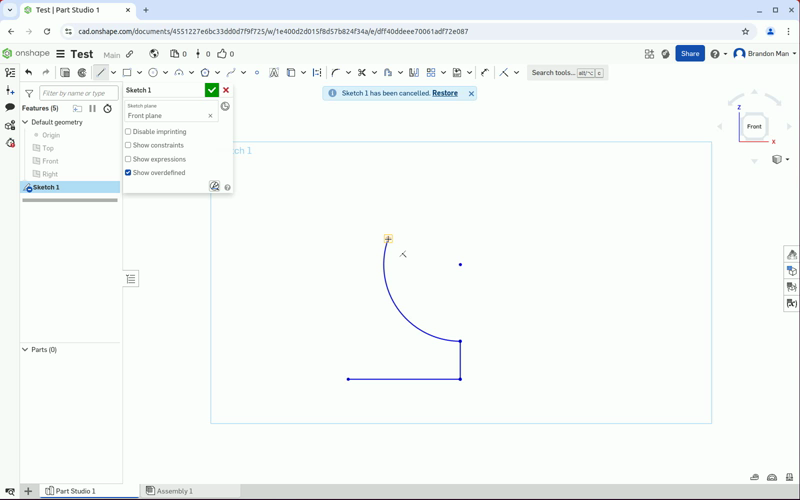
mouse_move(418, 238)
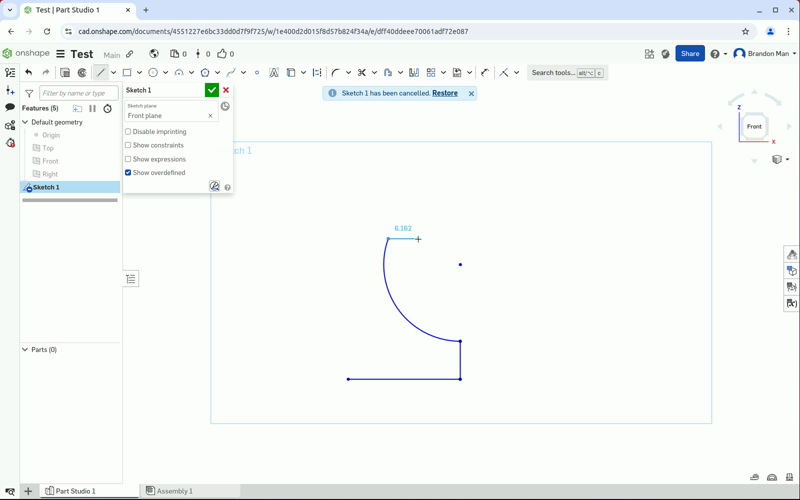
mouse_move(388, 213)
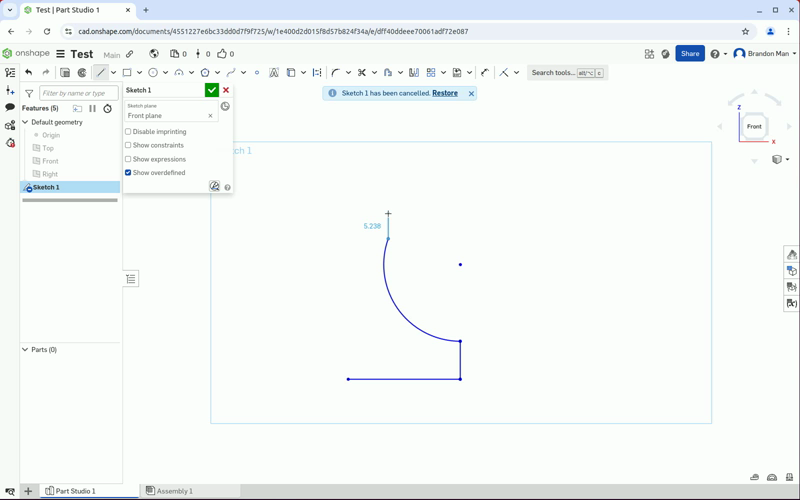
click(388, 213)
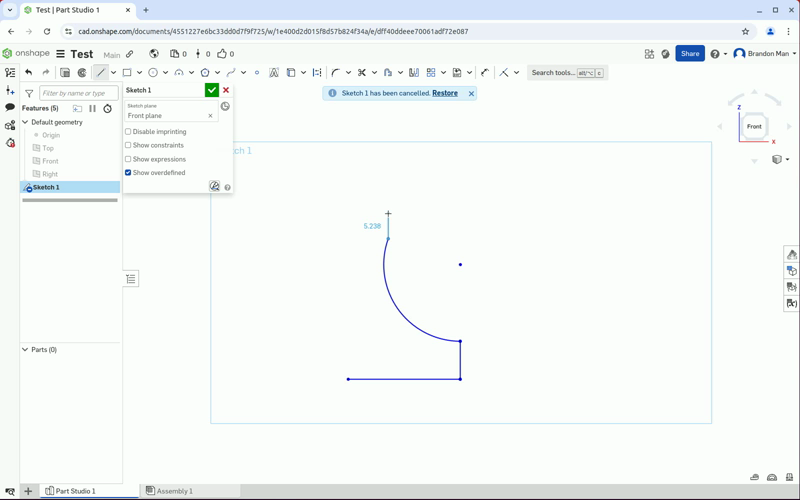
key_up(shift)
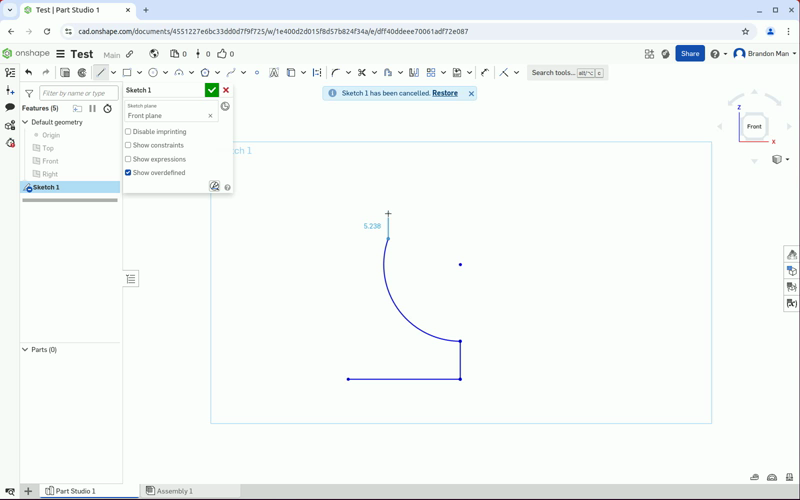
key(esc)
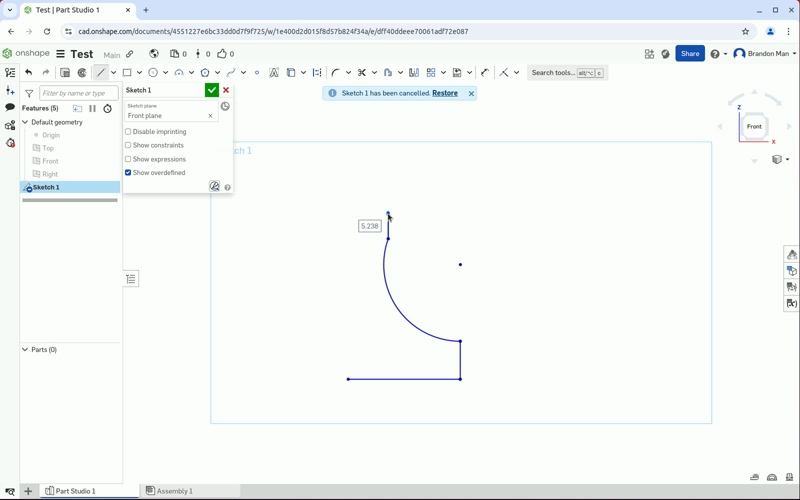
key(a)
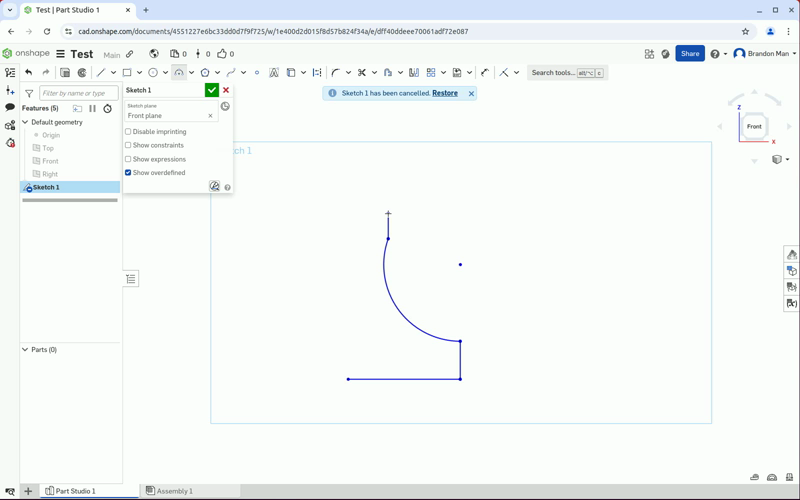
mouse_move(388, 213)
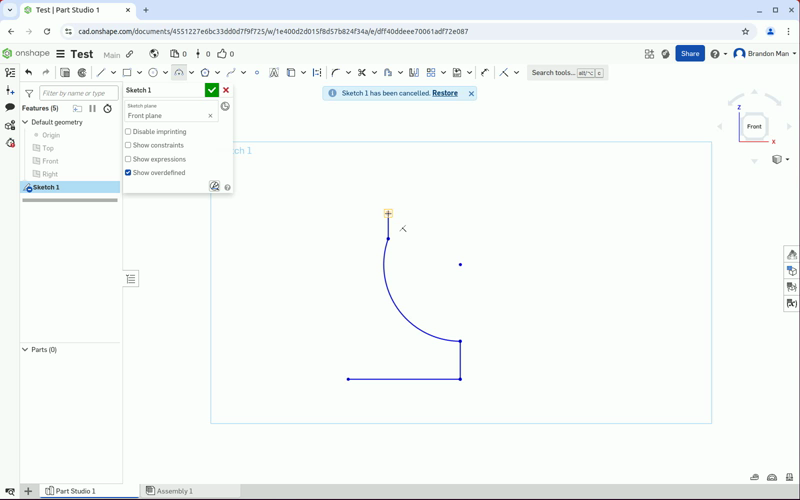
click(388, 213)
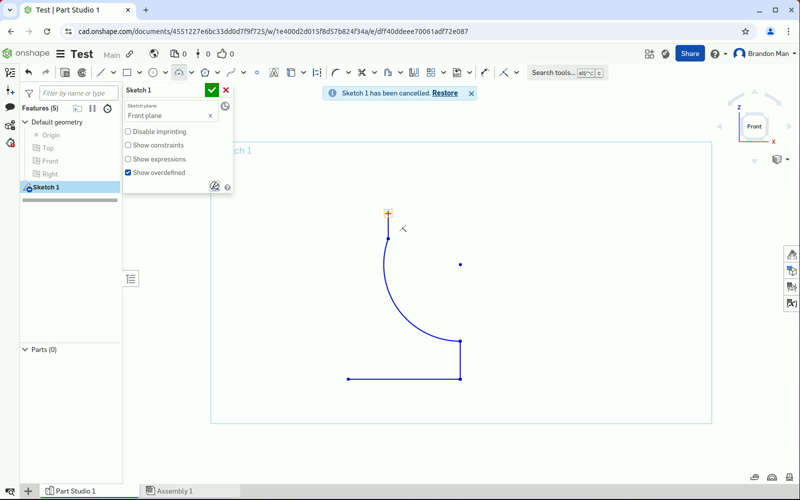
key_down(shift)
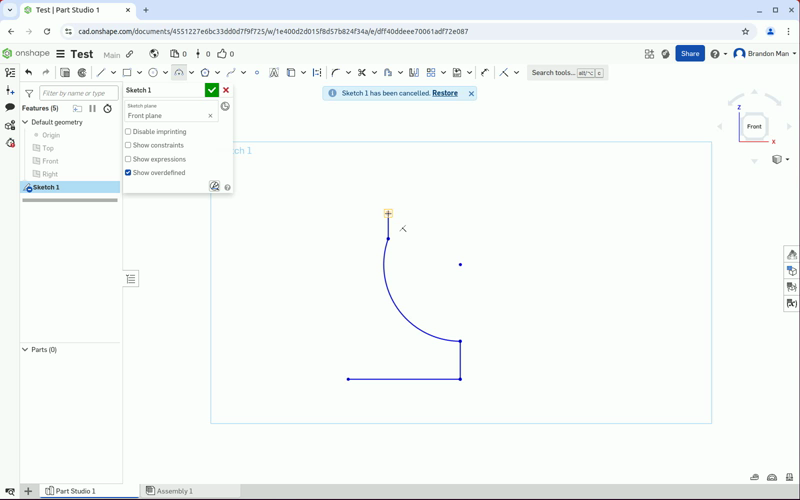
mouse_move(364, 189)
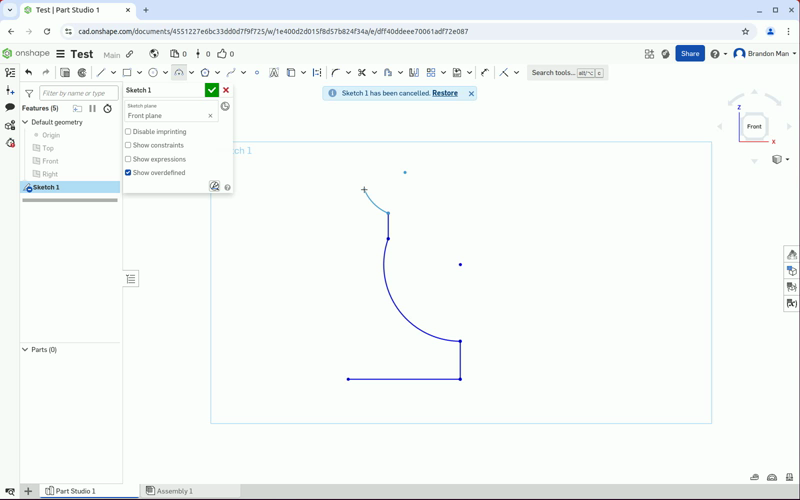
click(364, 189)
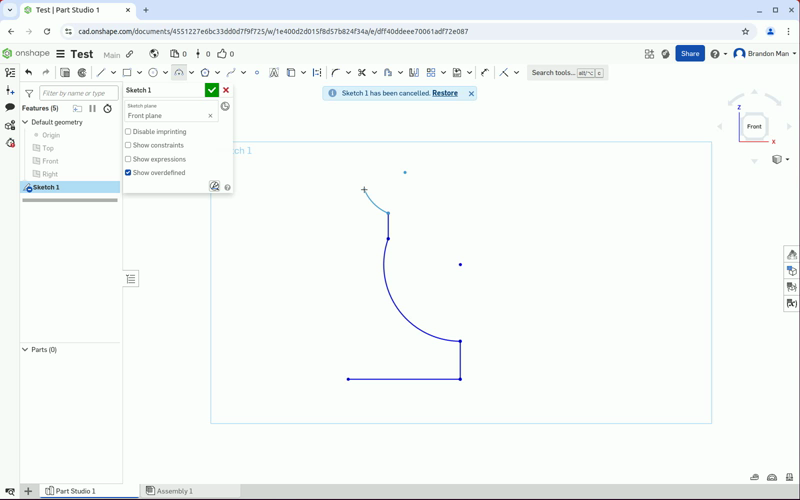
mouse_move(381, 195)
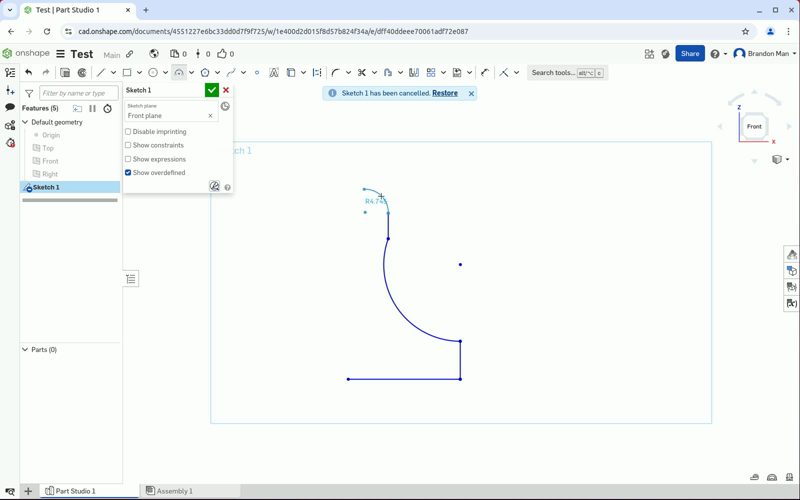
click(381, 195)
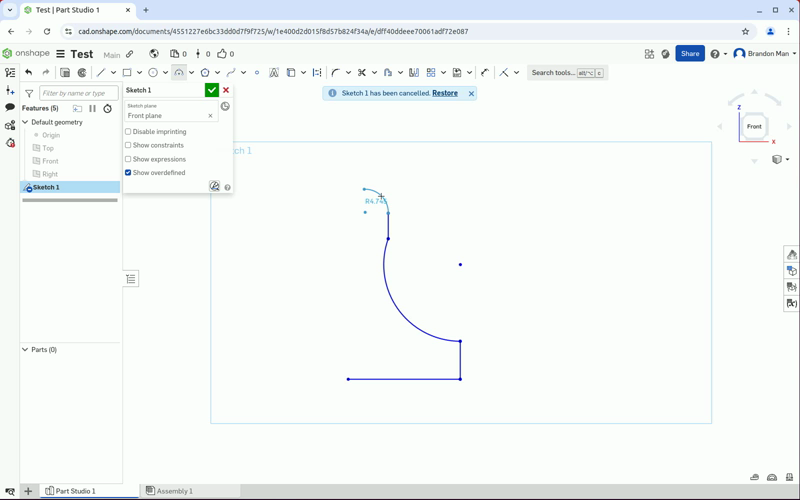
key_up(shift)
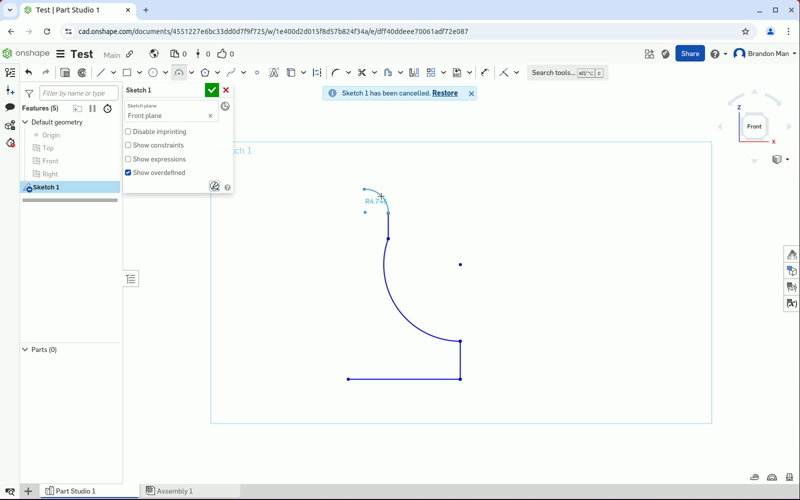
key(esc)
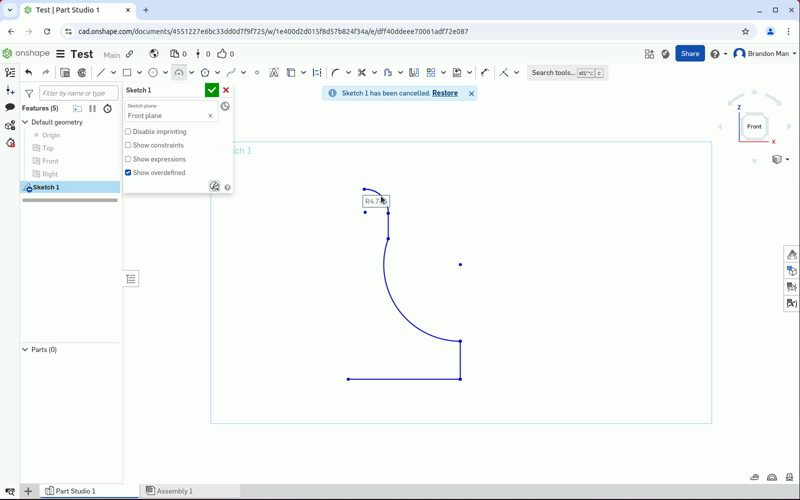
key(l)
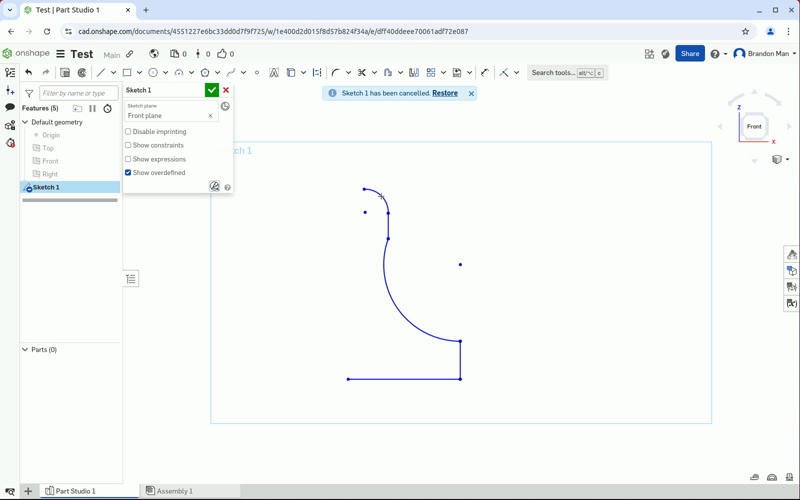
mouse_move(364, 189)
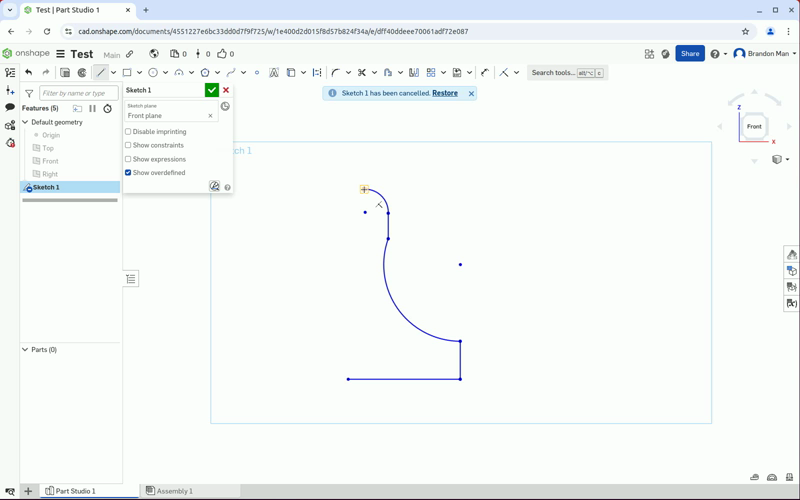
click(364, 189)
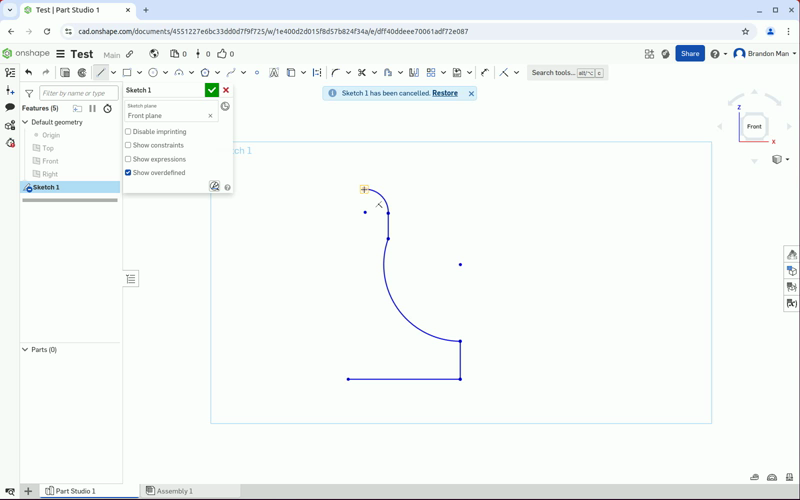
key_down(shift)
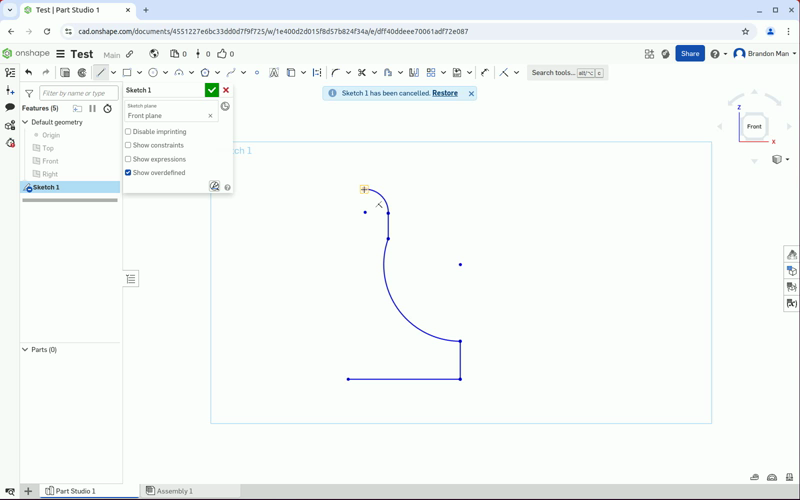
mouse_move(394, 189)
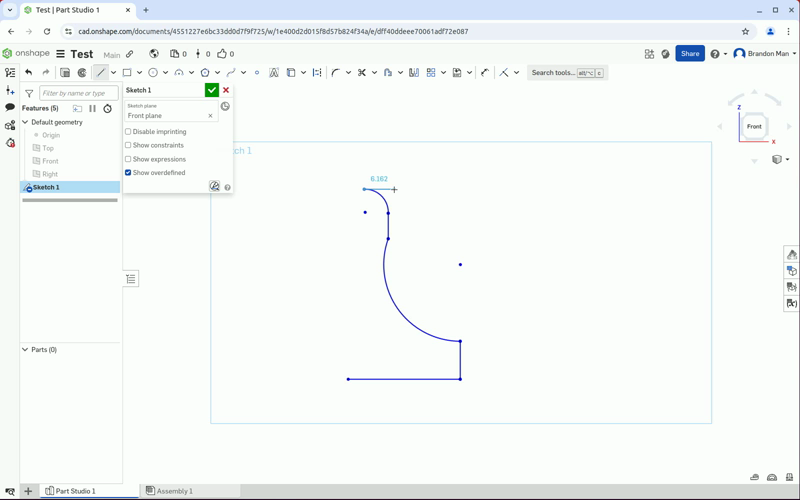
mouse_move(348, 189)
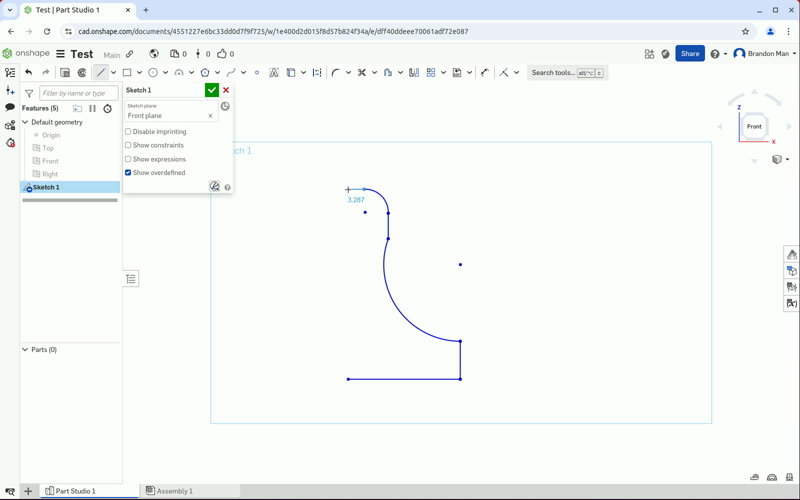
click(348, 189)
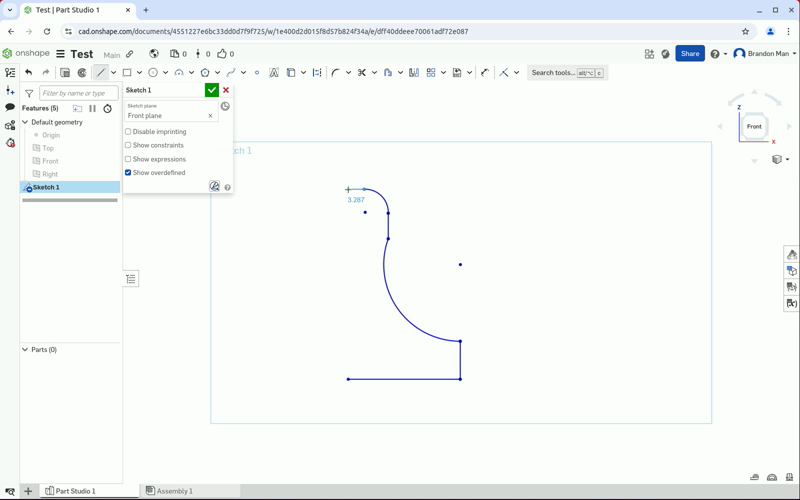
key_up(shift)
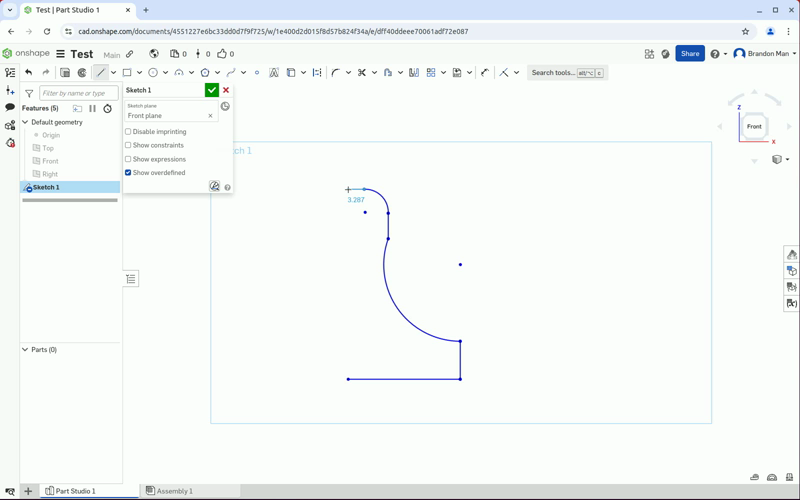
key_down(shift)
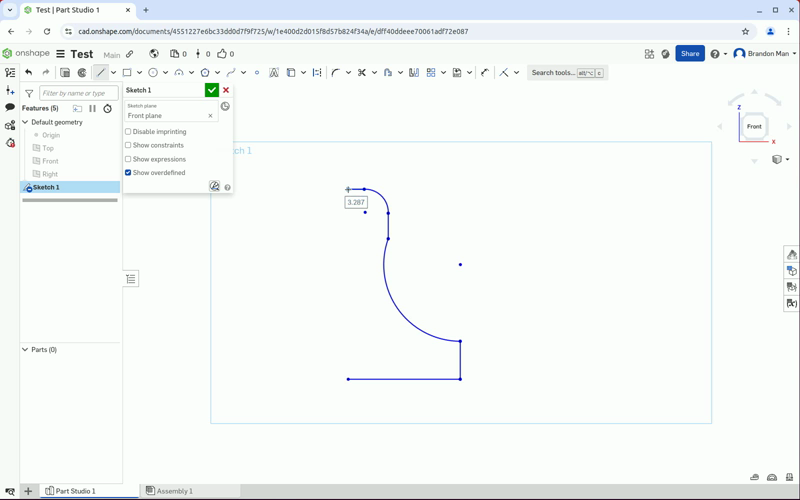
mouse_move(348, 379)
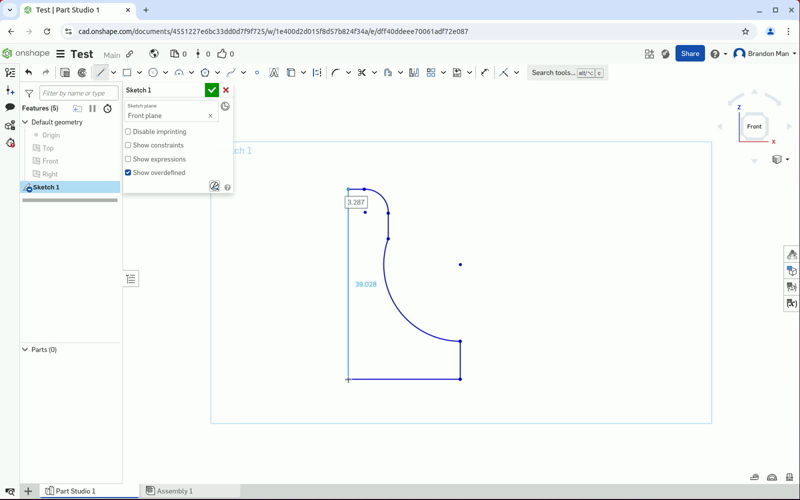
key_up(shift)
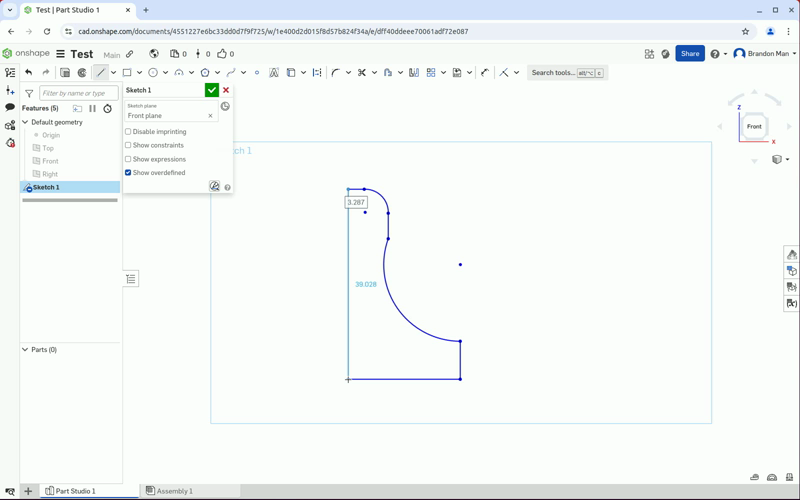
click(348, 379)
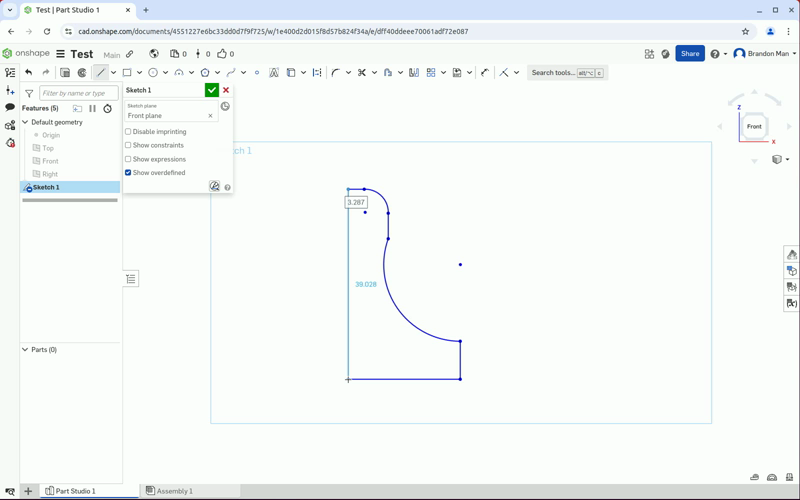
key(esc)
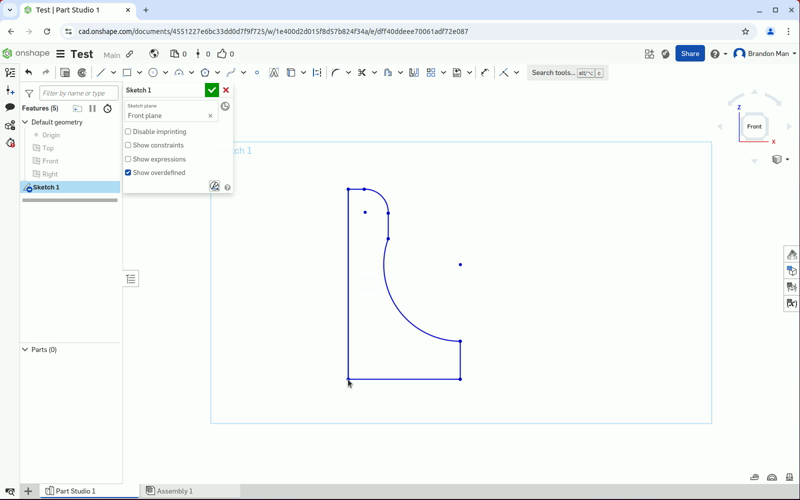
mouse_move(396, 371)
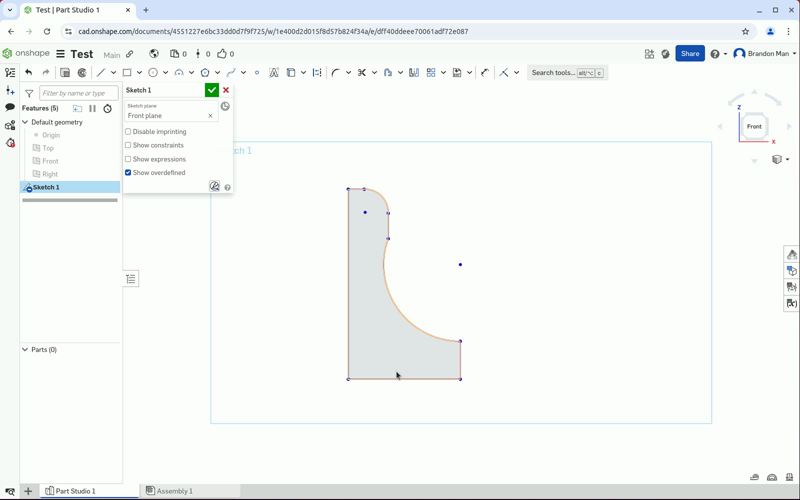
click(396, 371)
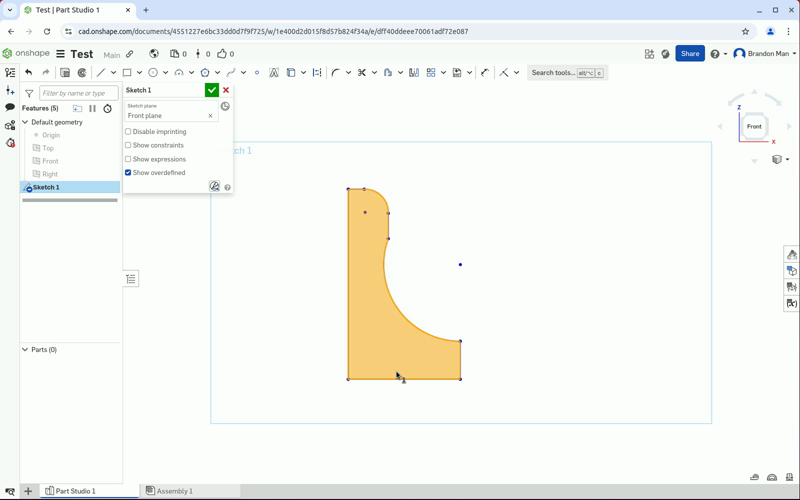
mouse_move(73, 352)
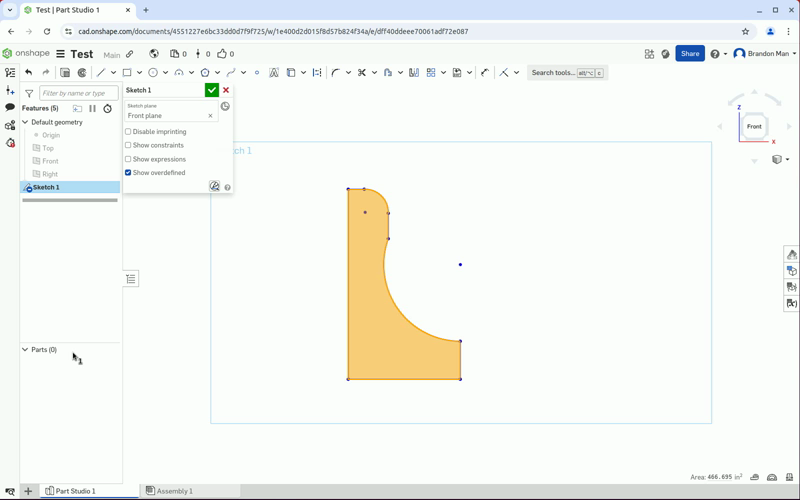
key(shift+y)
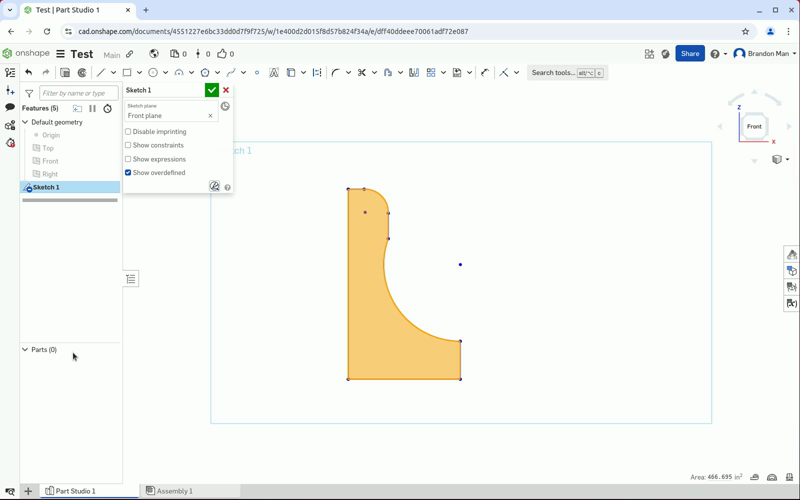
key(shift+e)
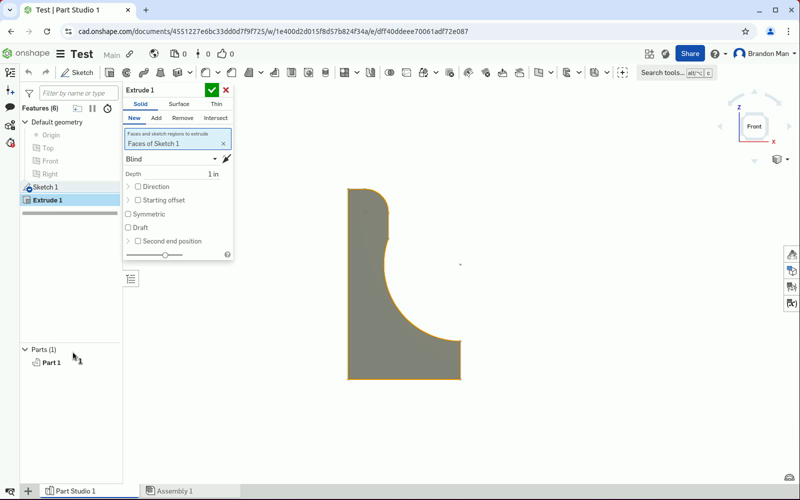
mouse_move(143, 106)
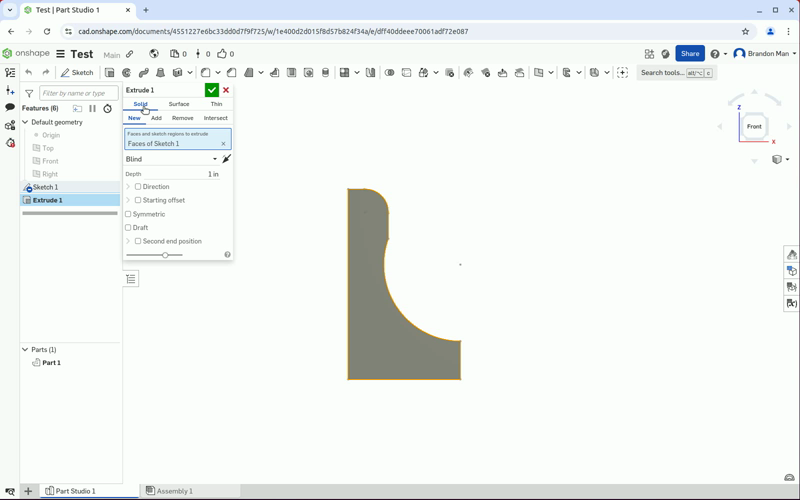
click(143, 106)
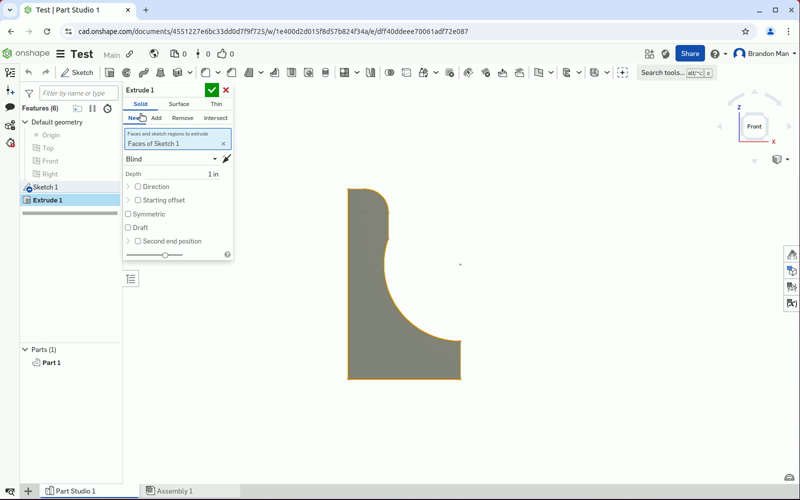
mouse_move(137, 120)
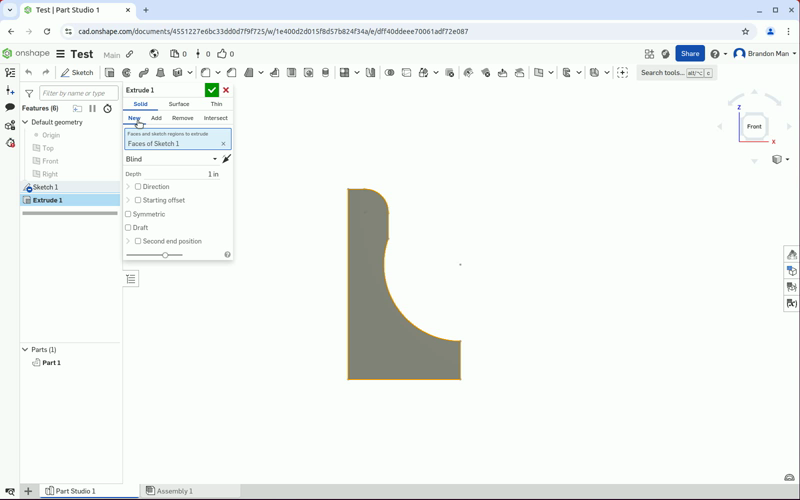
click(137, 120)
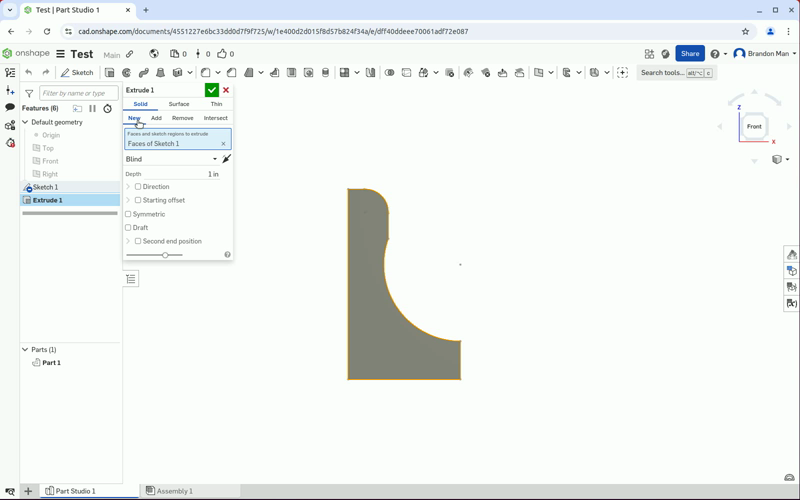
key(tab, 4)
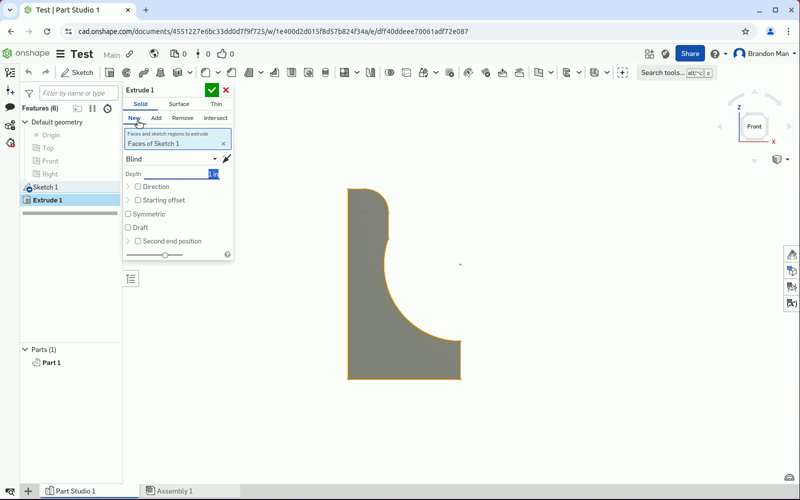
text(3.851)
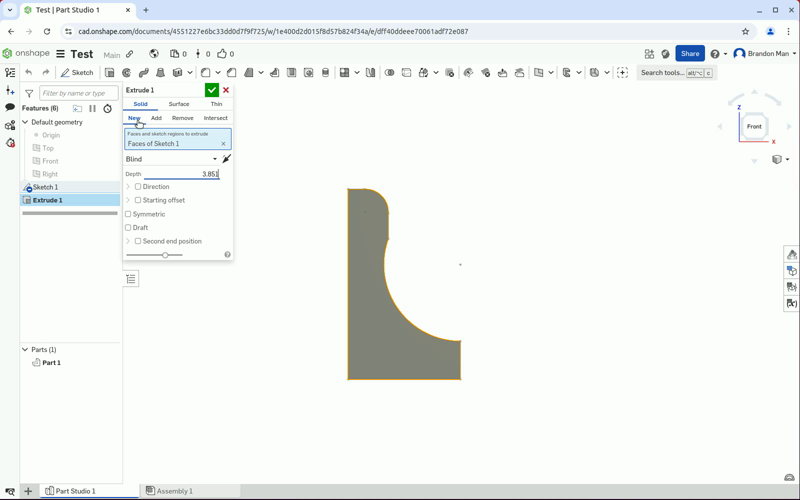
key(enter)
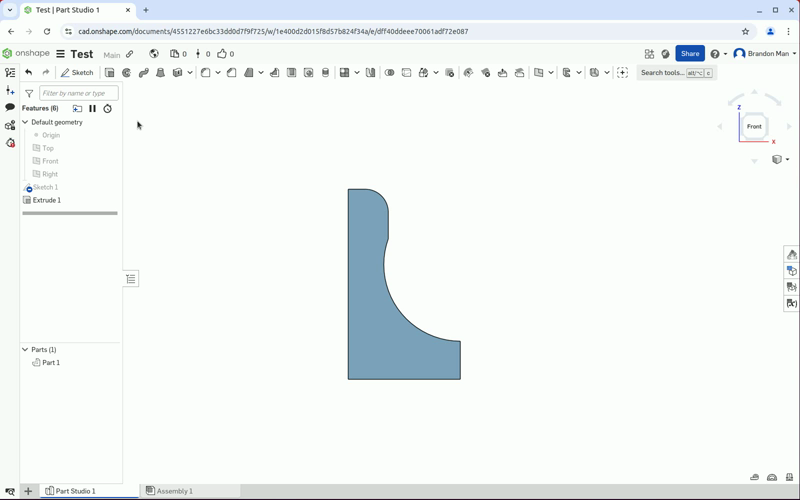
key(shift+h)
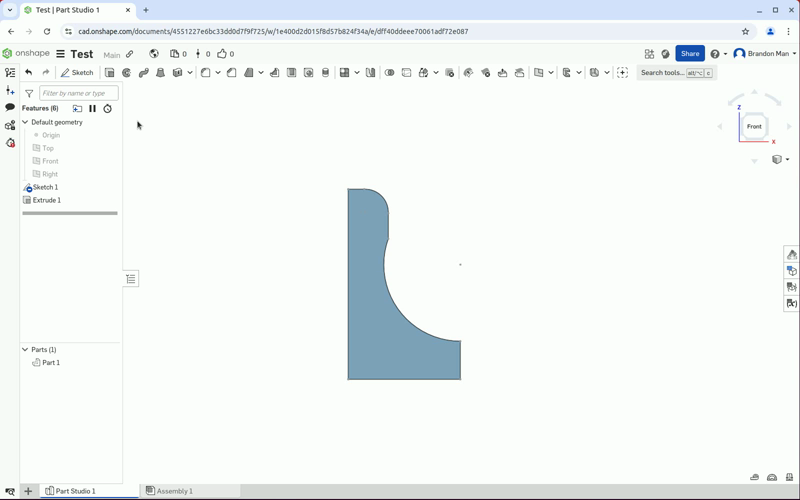
key(shift+h)
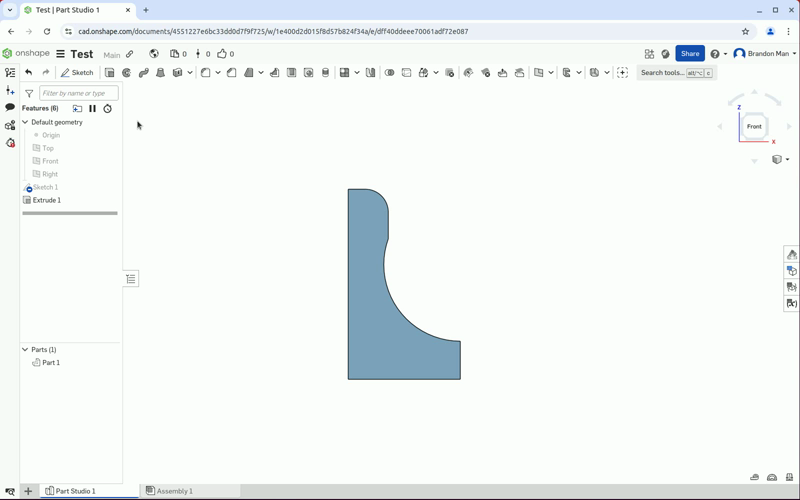
mouse_move(73, 189)
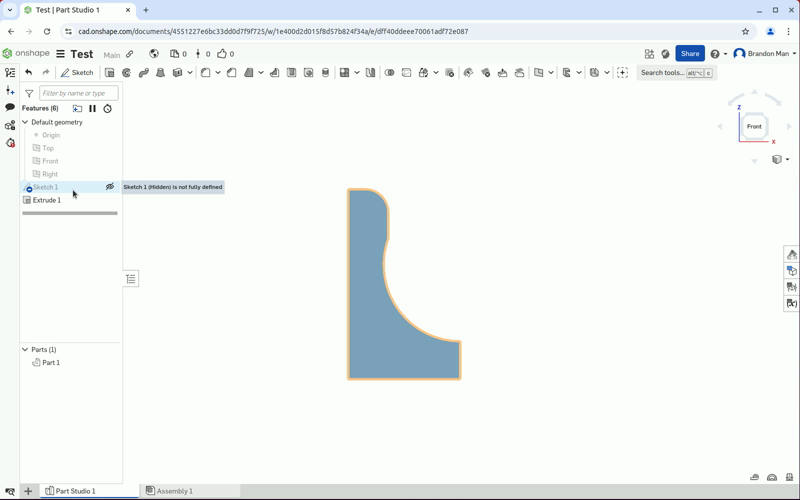
click(73, 189)
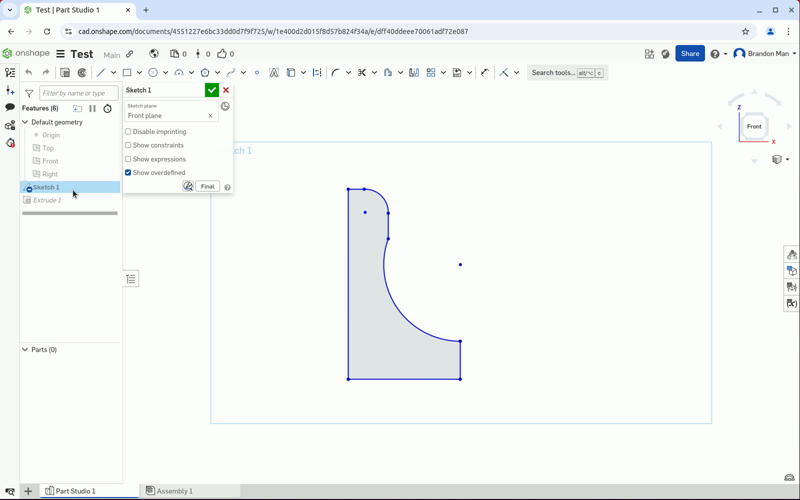
mouse_move(229, 92)
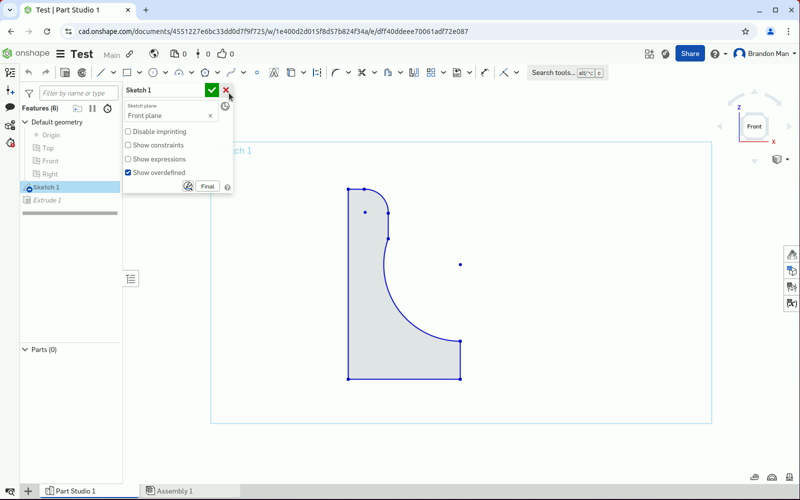
click(229, 92)
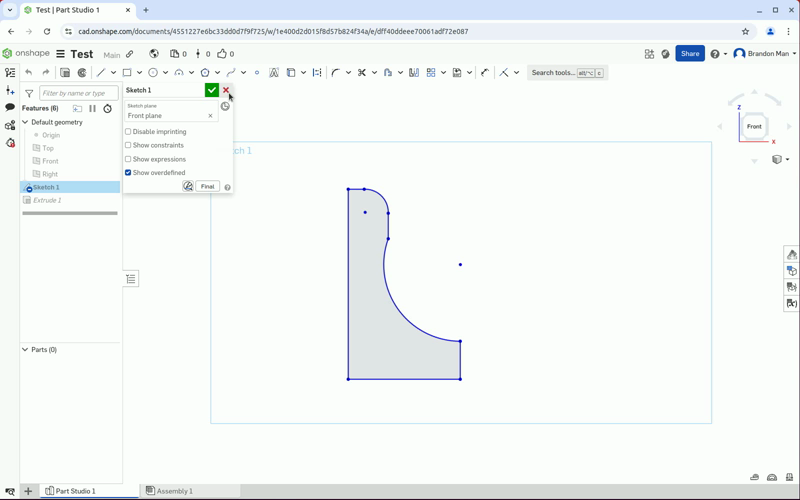
key(shift+s)
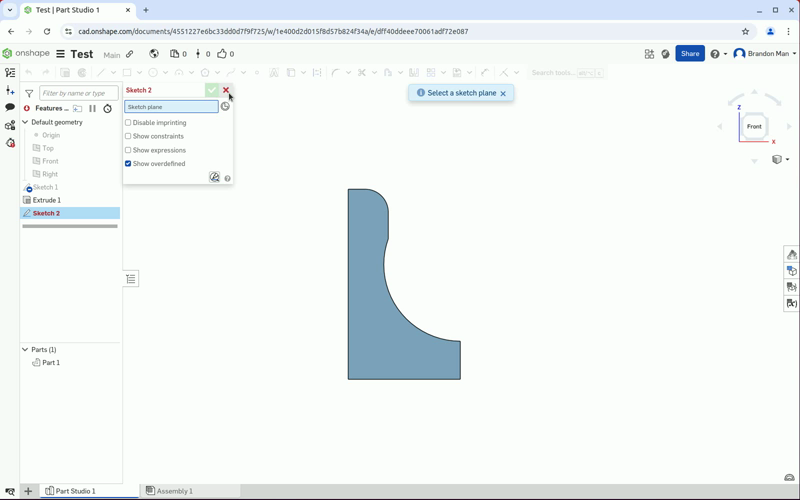
mouse_move(73, 163)
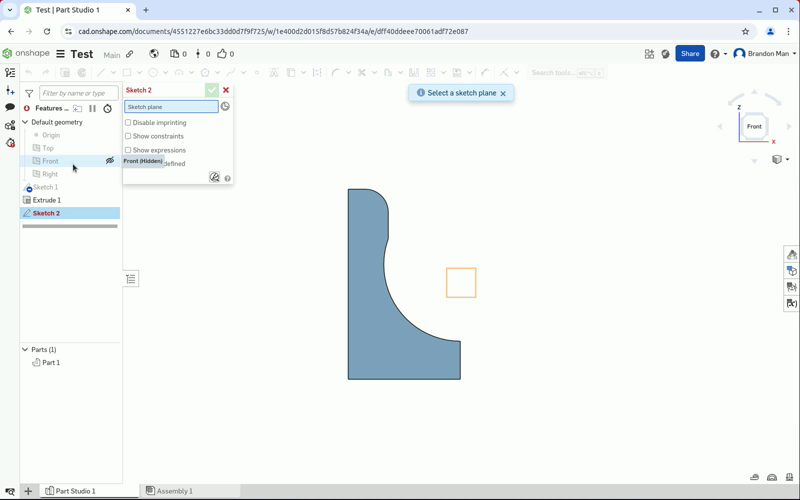
click(73, 163)
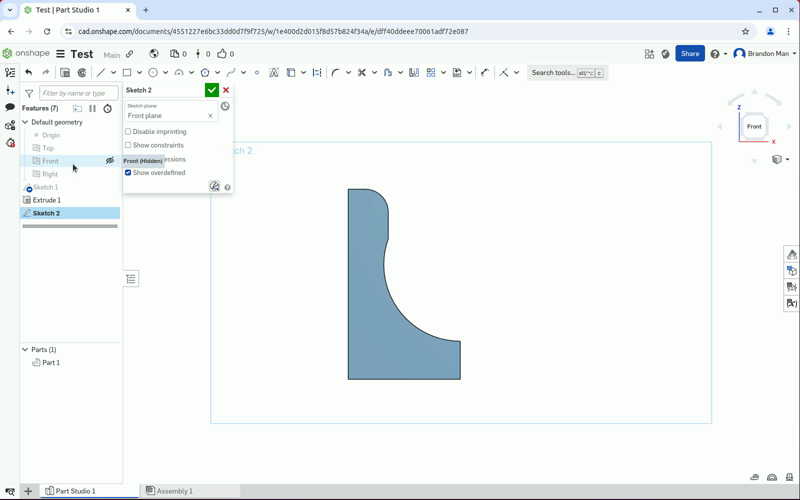
mouse_move(73, 352)
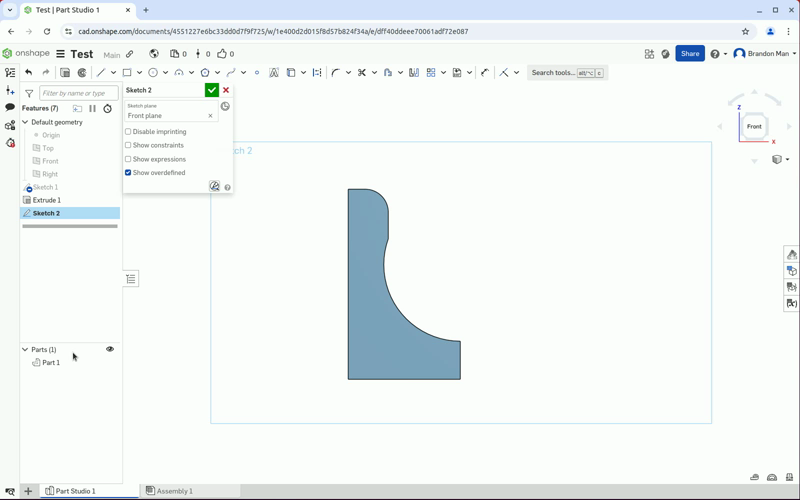
key(y)
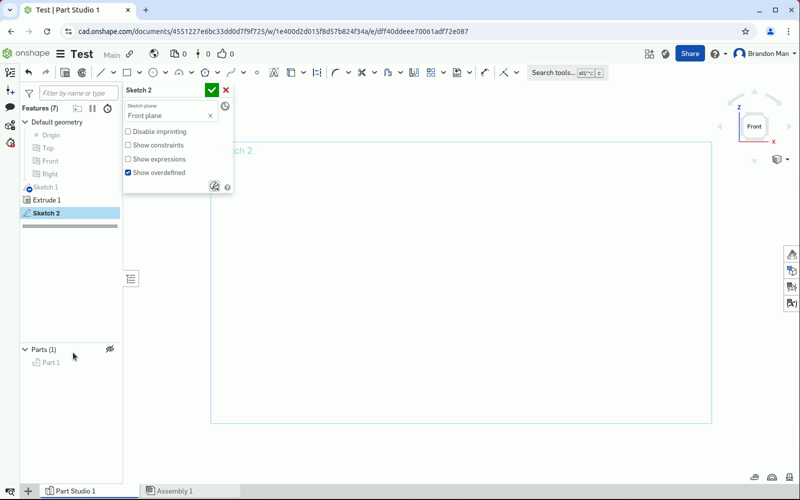
key(l)
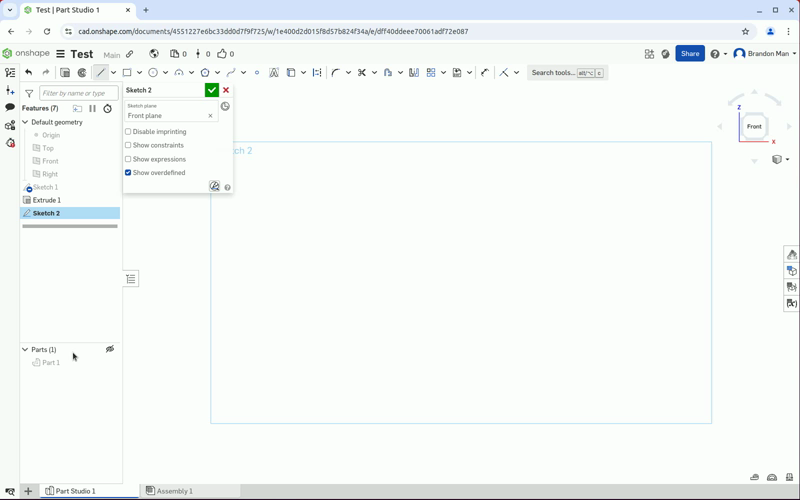
key_down(shift)
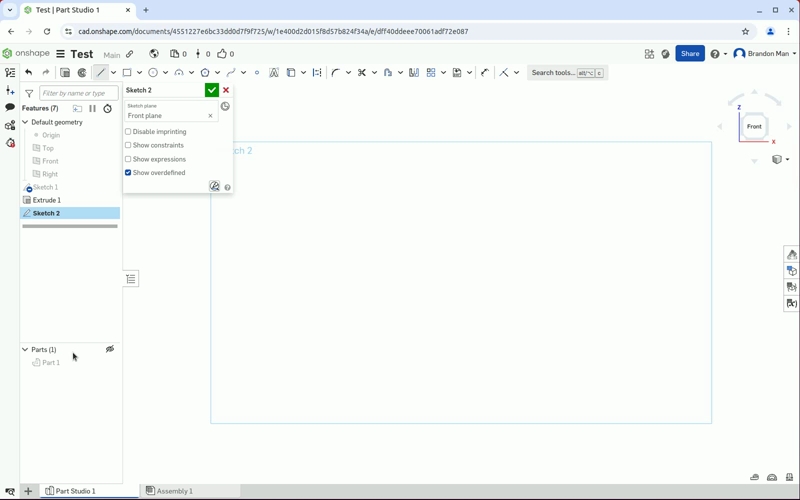
mouse_move(460, 379)
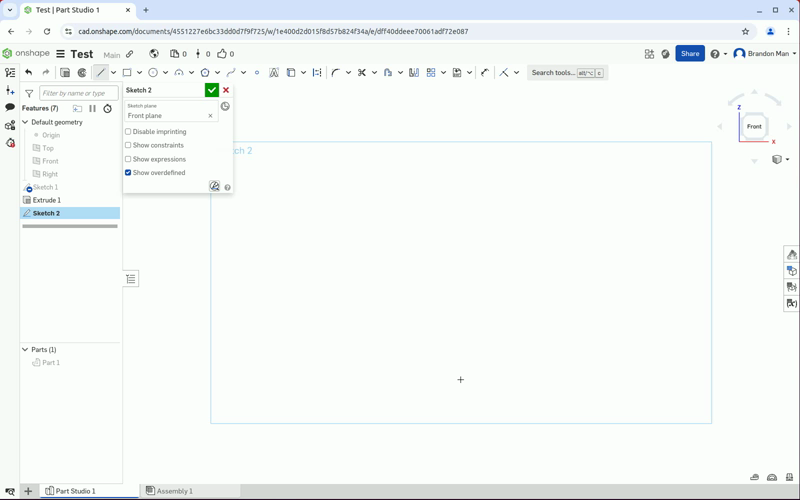
click(460, 379)
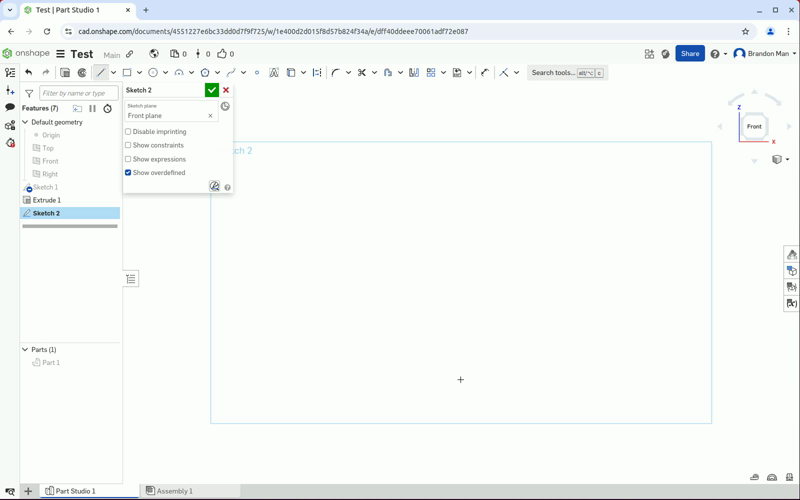
key_up(shift)
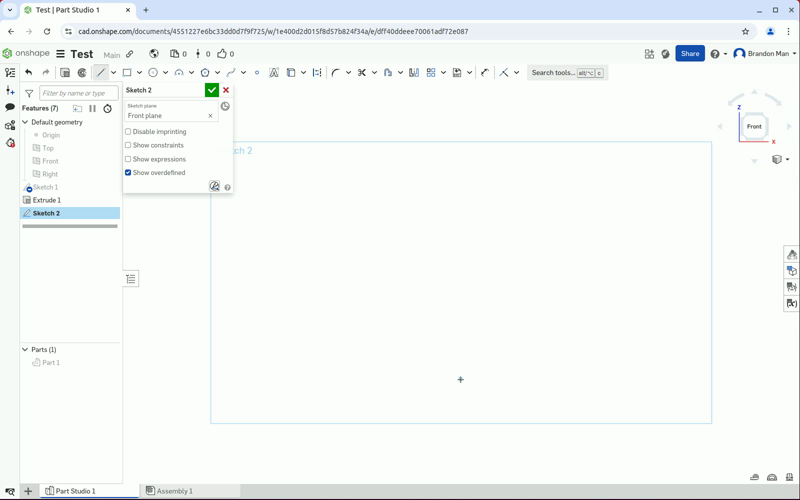
key_down(shift)
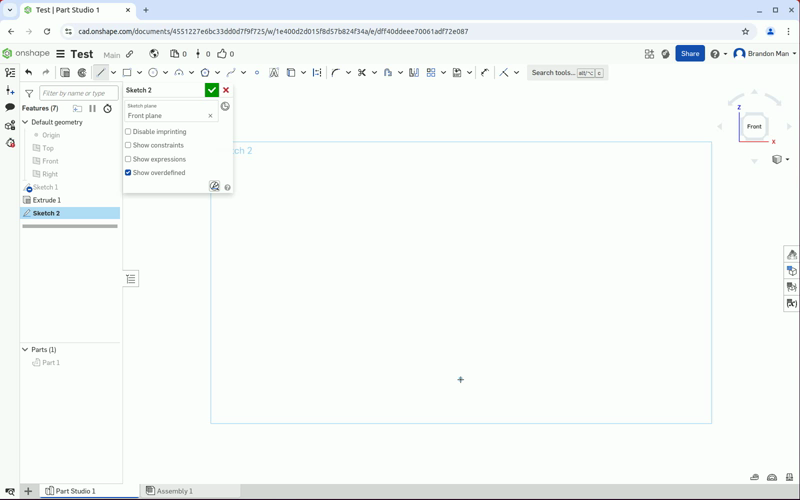
mouse_move(573, 379)
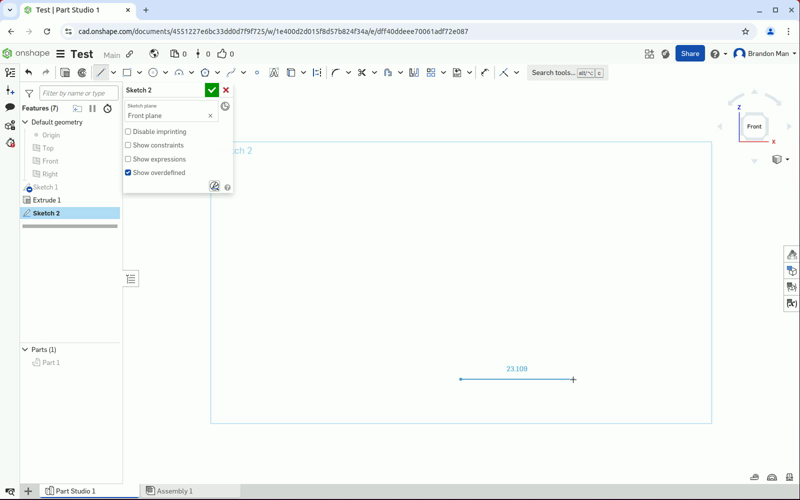
click(573, 379)
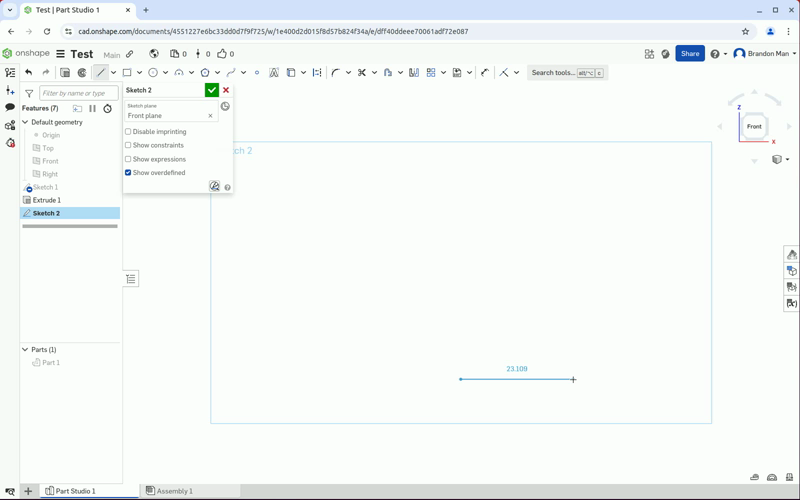
key_up(shift)
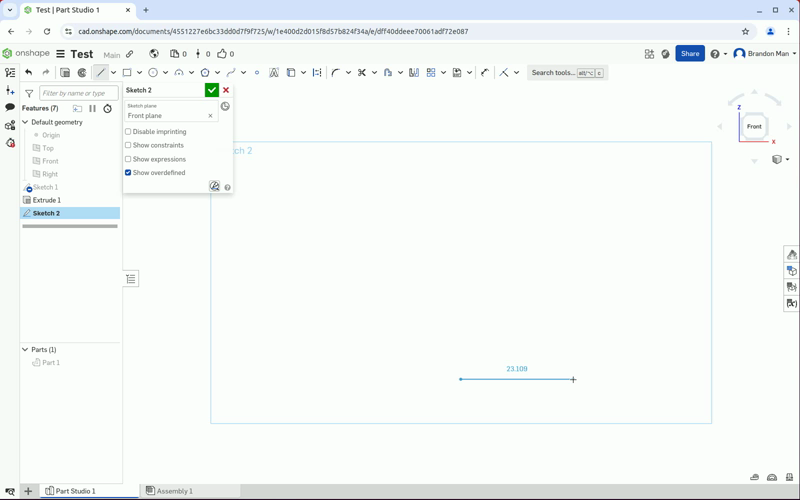
key_down(shift)
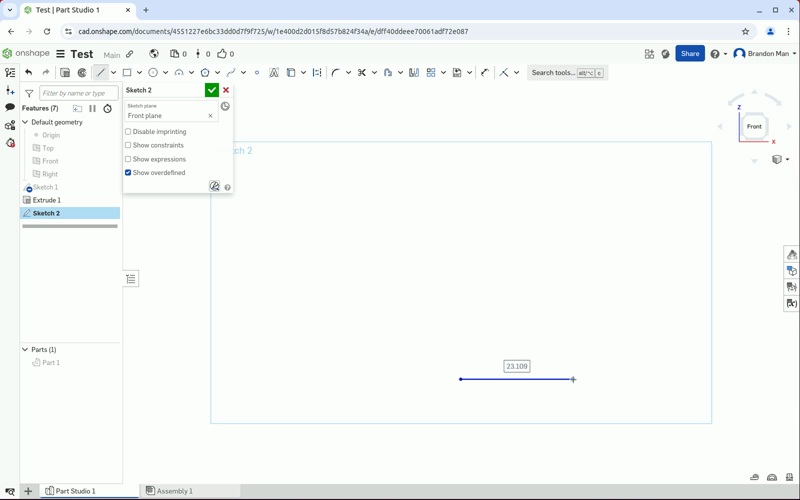
mouse_move(573, 189)
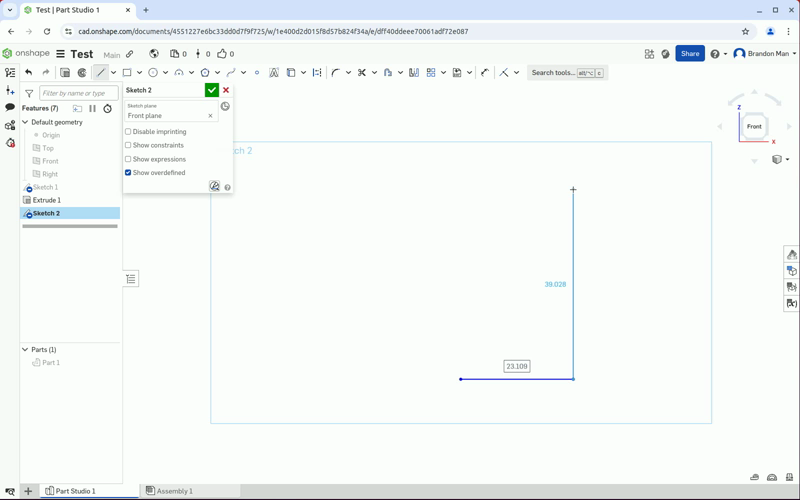
click(573, 189)
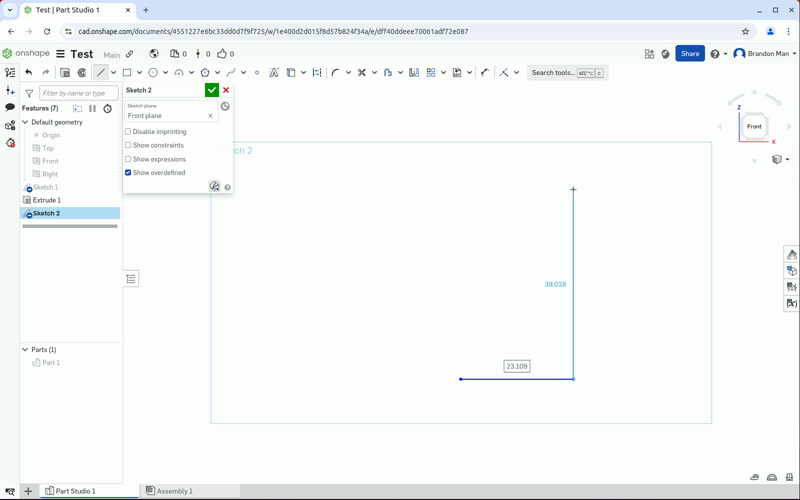
key_up(shift)
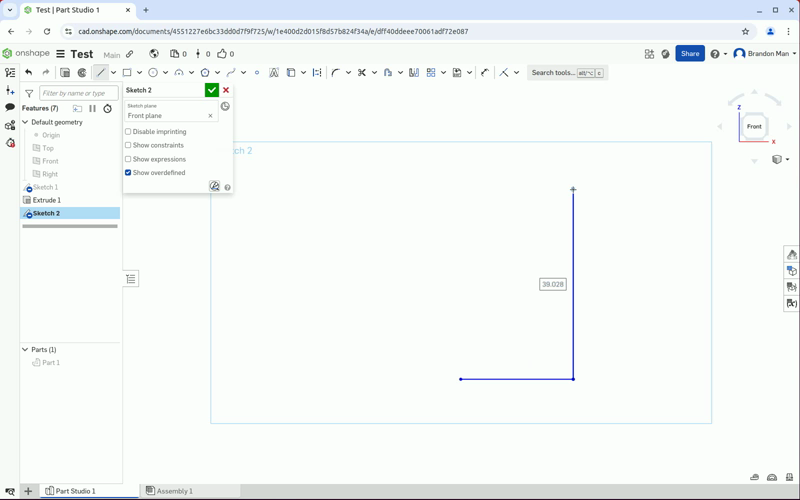
key_down(shift)
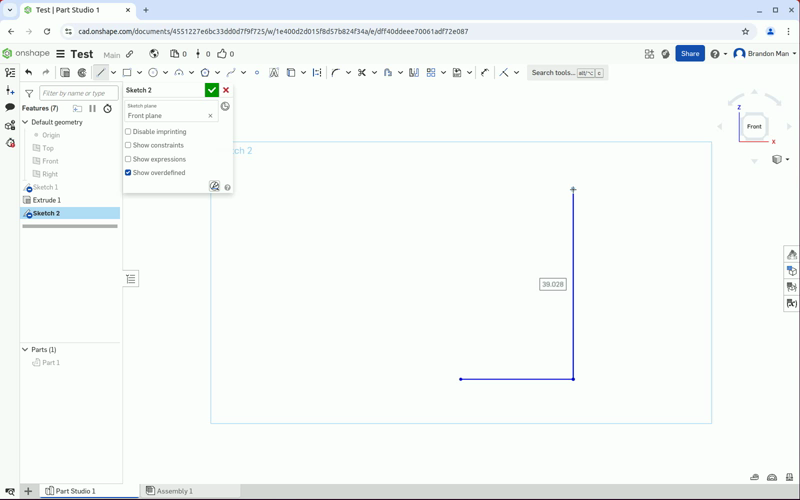
mouse_move(589, 189)
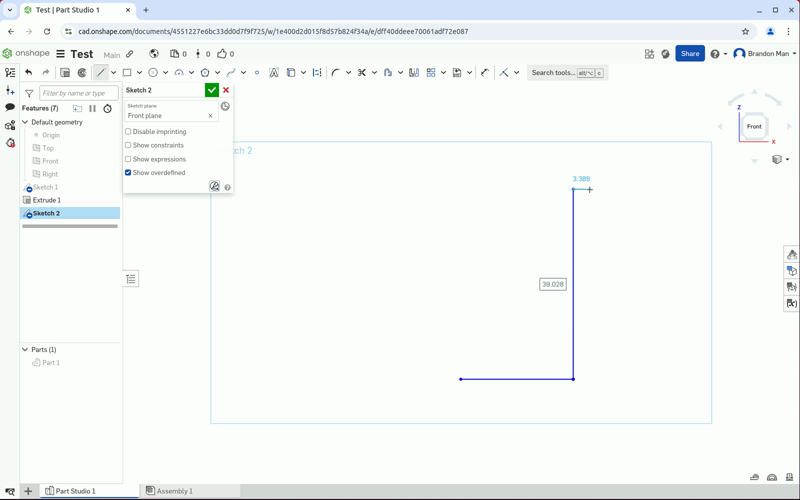
mouse_move(556, 189)
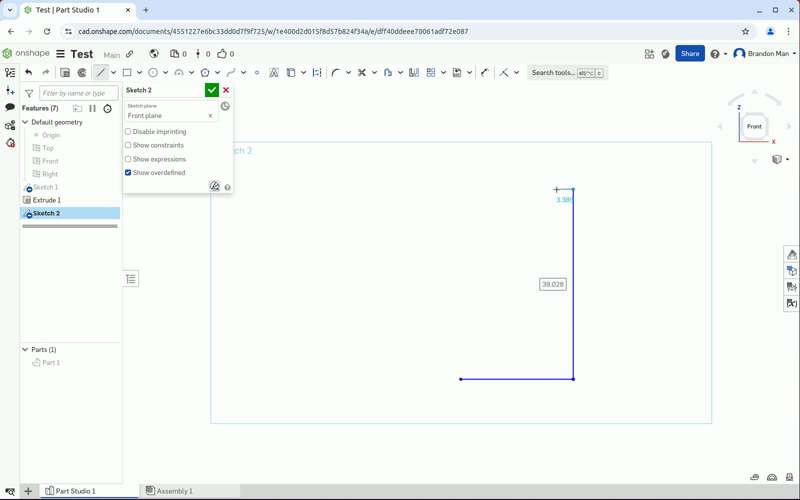
click(556, 189)
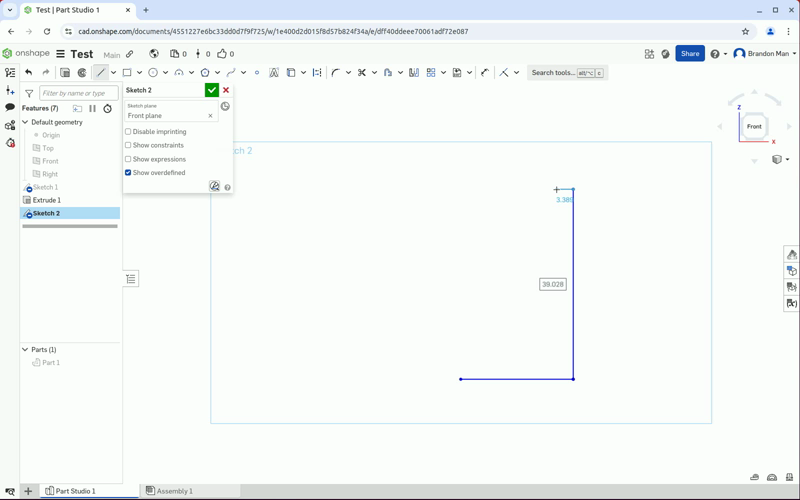
key_up(shift)
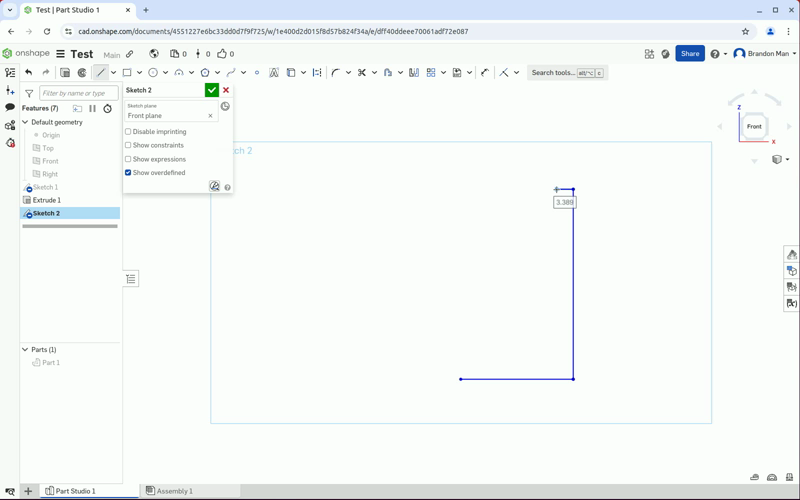
key(esc)
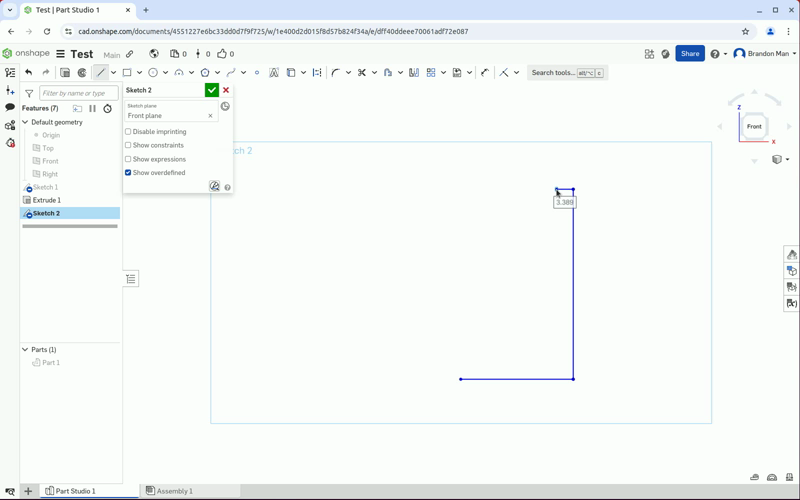
key(a)
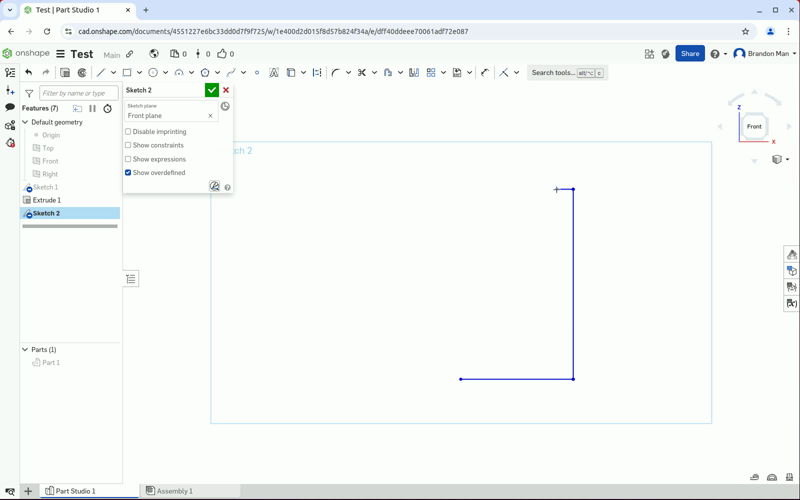
mouse_move(556, 189)
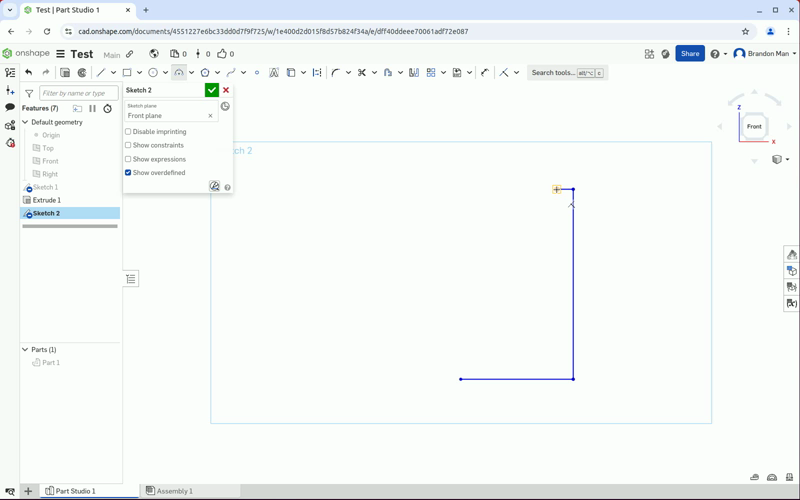
click(556, 189)
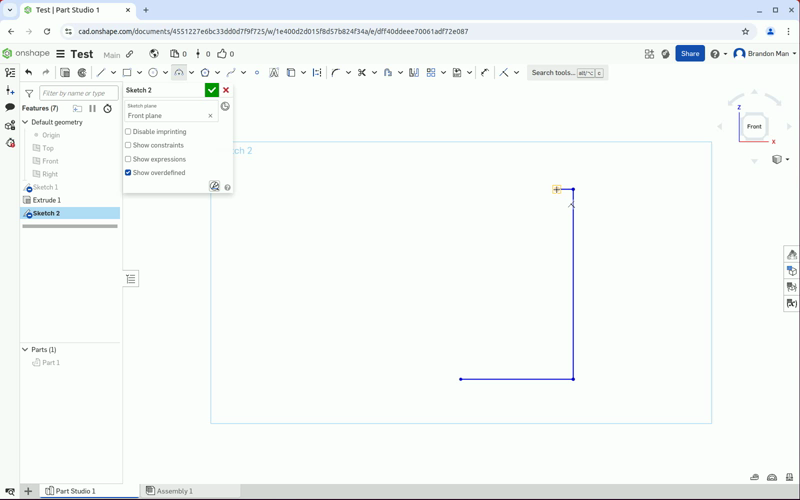
key_down(shift)
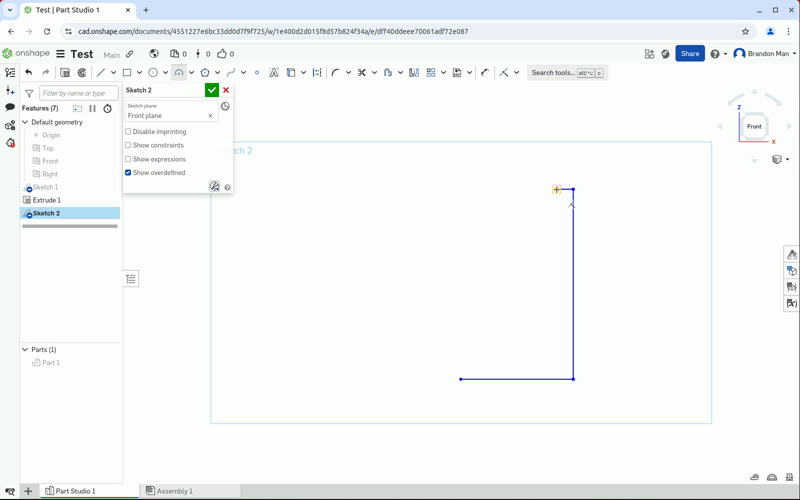
mouse_move(532, 213)
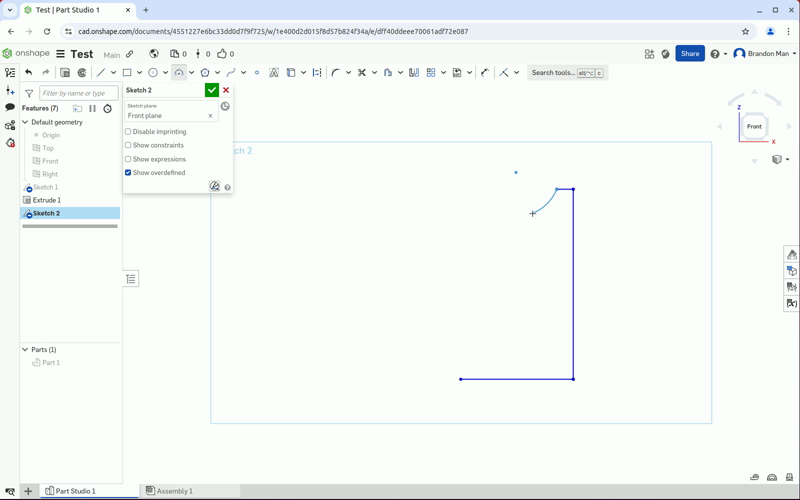
click(532, 213)
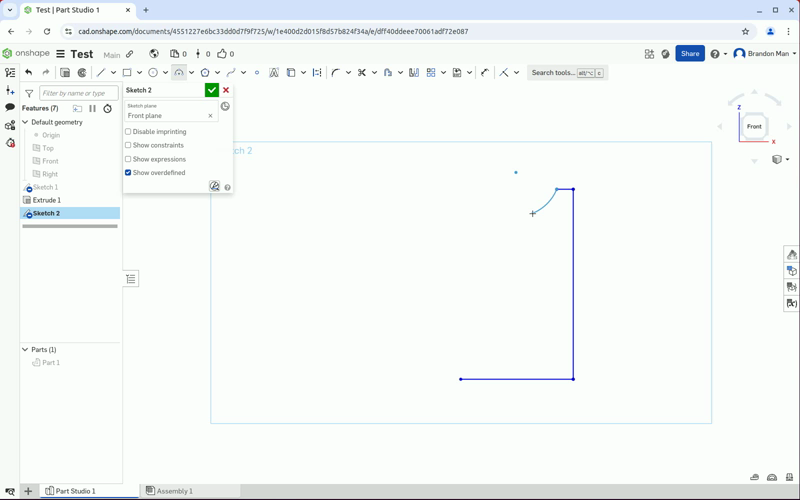
mouse_move(540, 195)
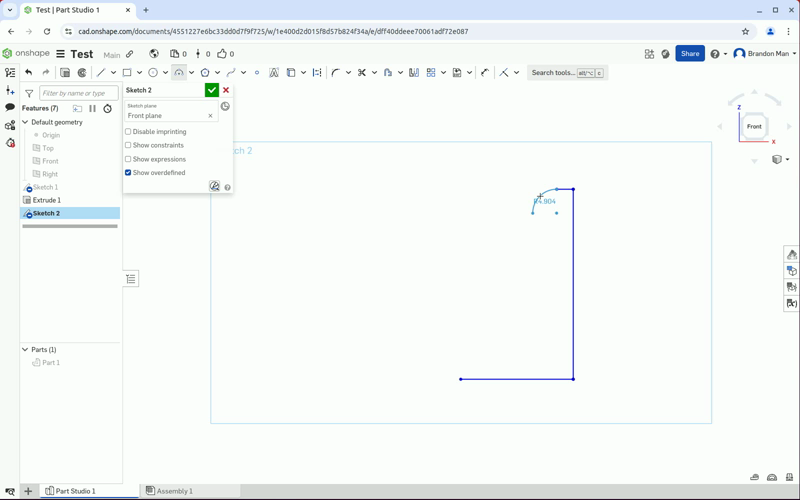
click(540, 195)
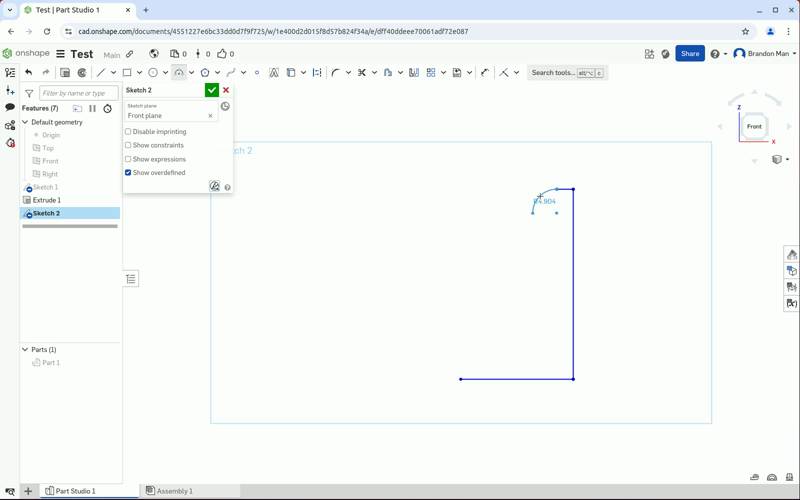
key_up(shift)
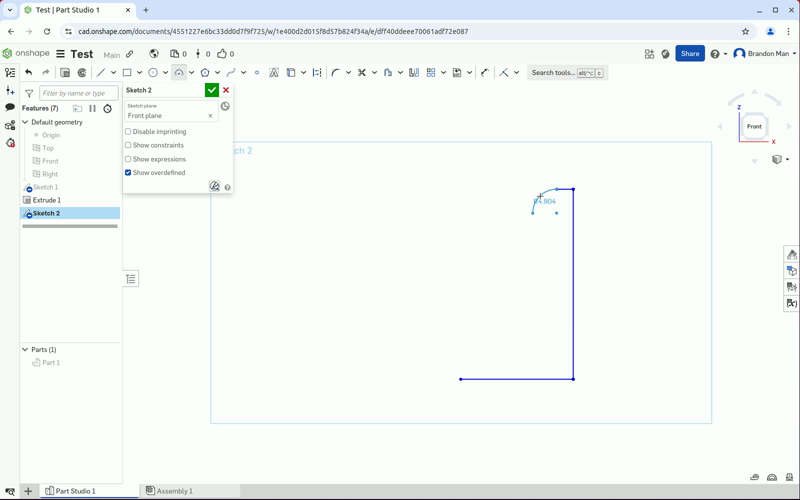
key(esc)
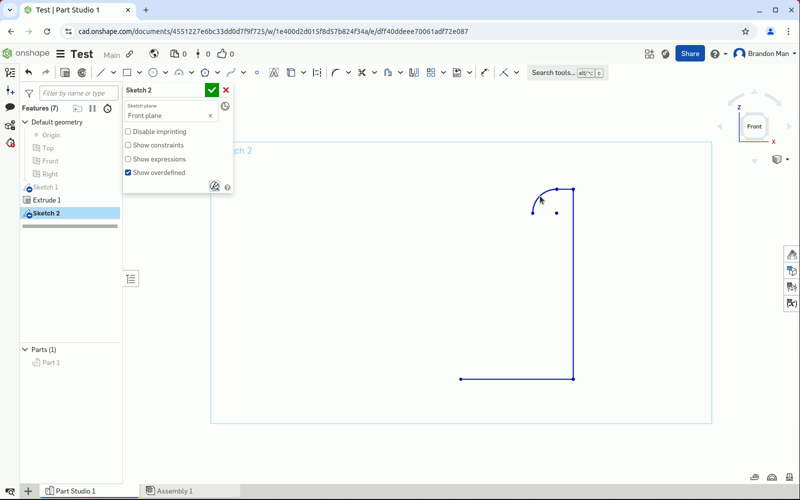
key(l)
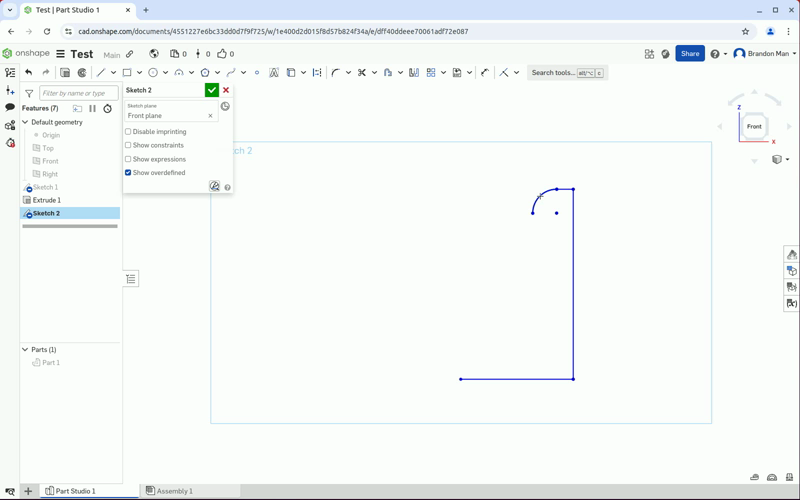
mouse_move(532, 213)
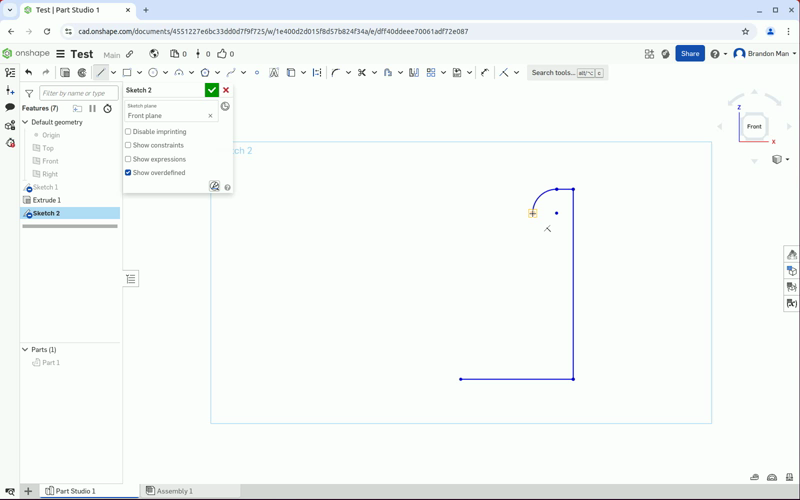
click(532, 213)
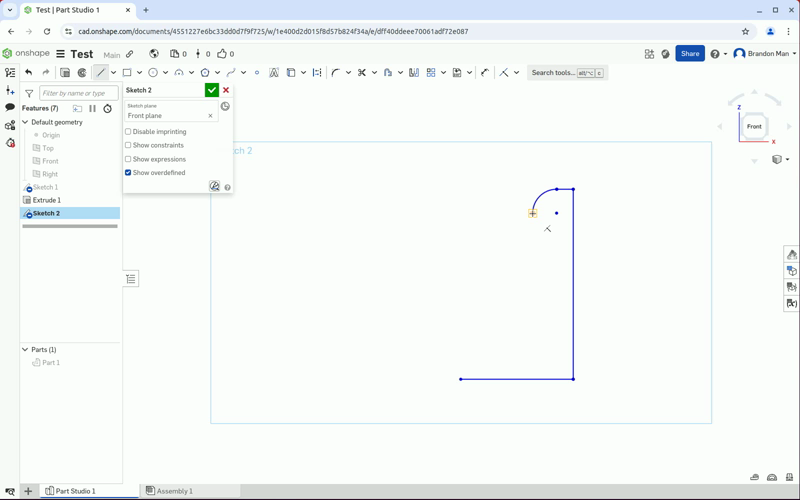
key_down(shift)
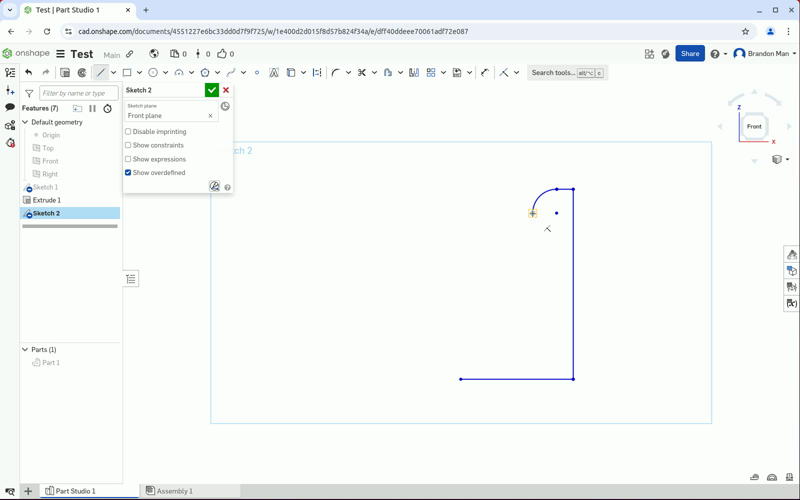
mouse_move(562, 213)
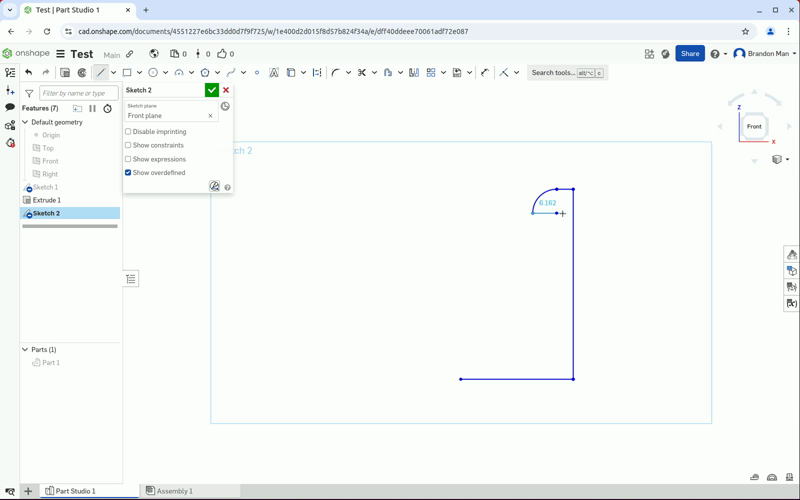
mouse_move(532, 238)
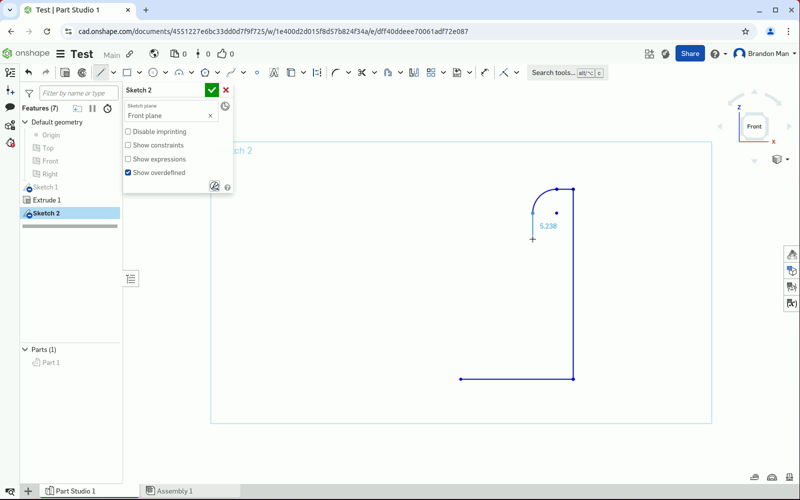
click(532, 238)
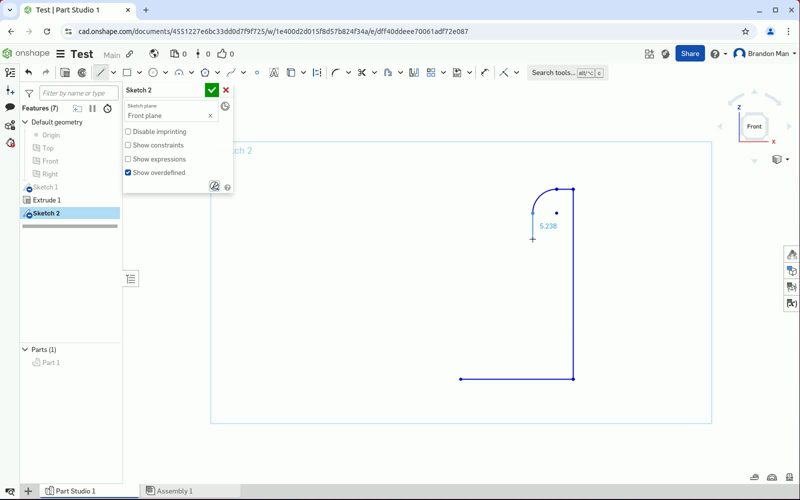
key_up(shift)
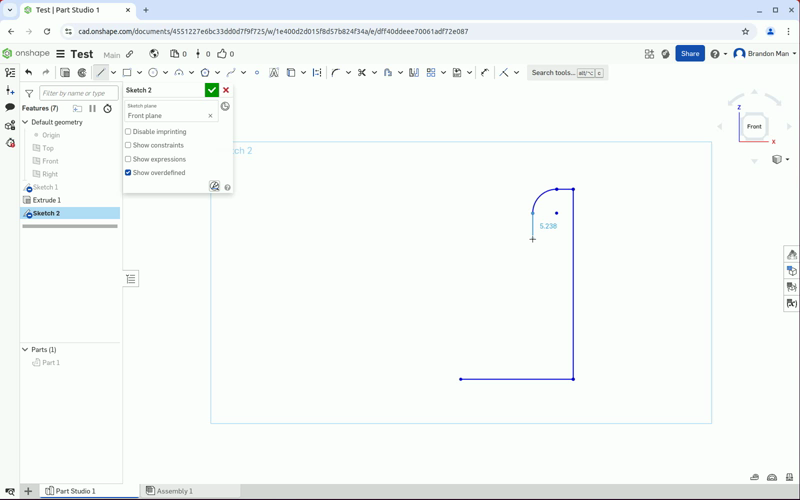
key(esc)
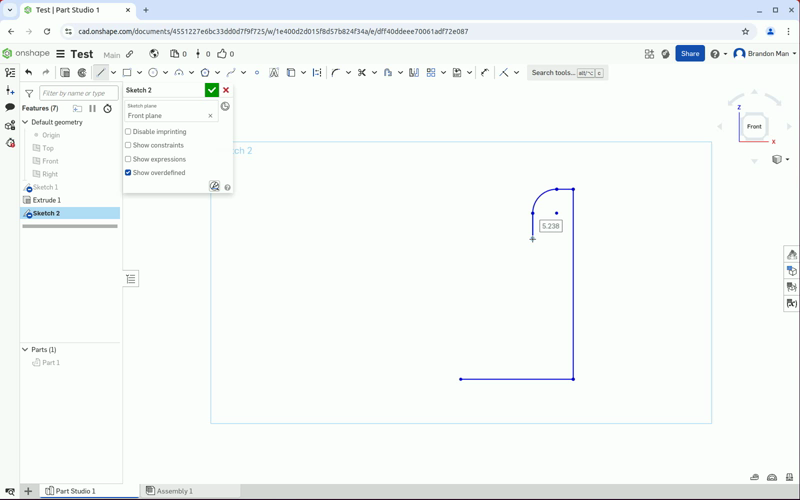
key(a)
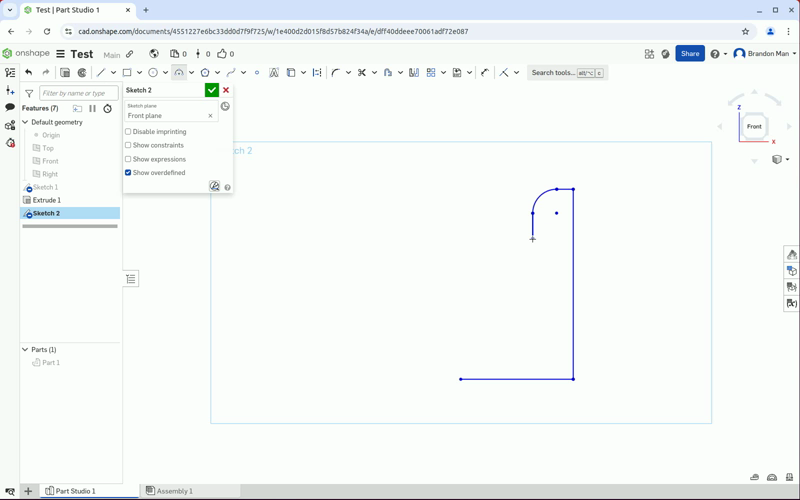
mouse_move(532, 238)
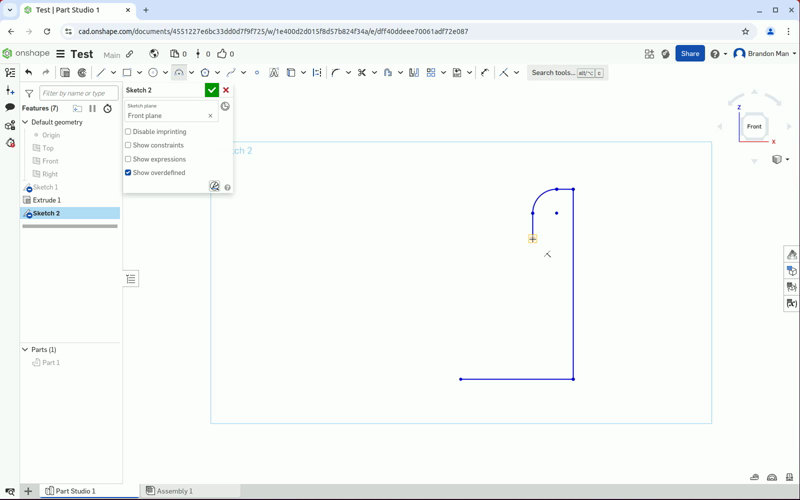
click(532, 238)
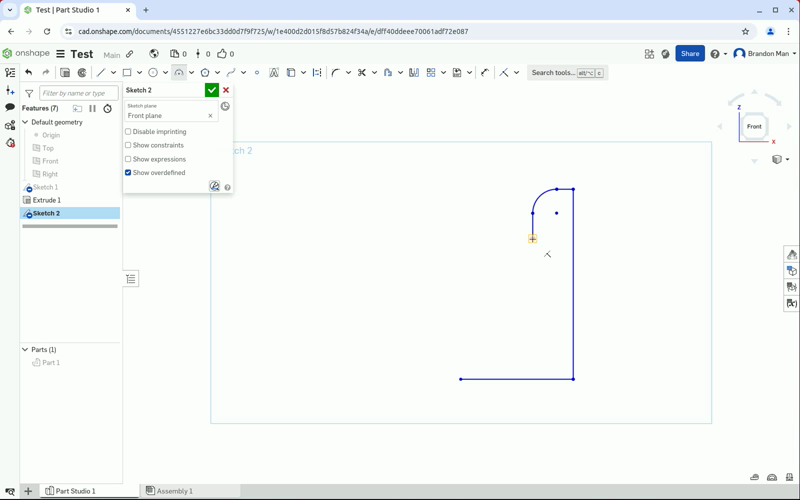
key_down(shift)
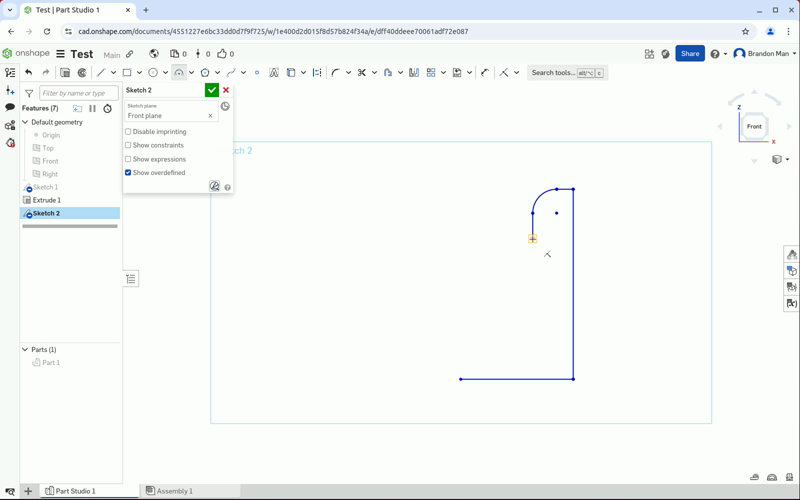
mouse_move(460, 341)
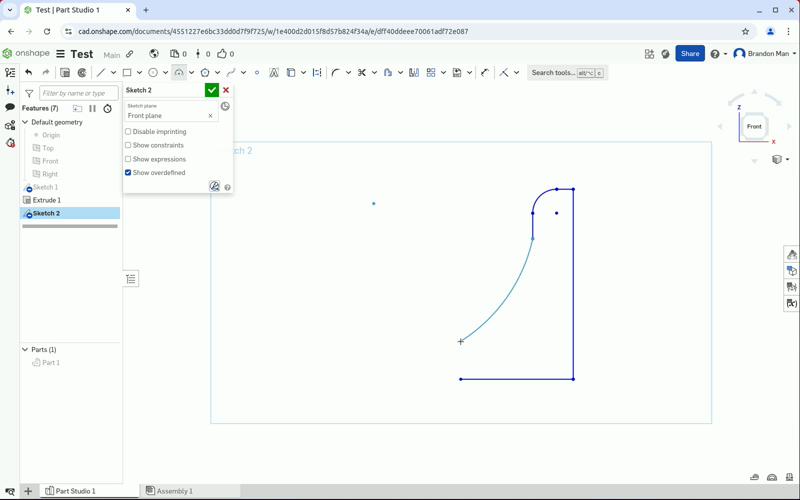
click(460, 341)
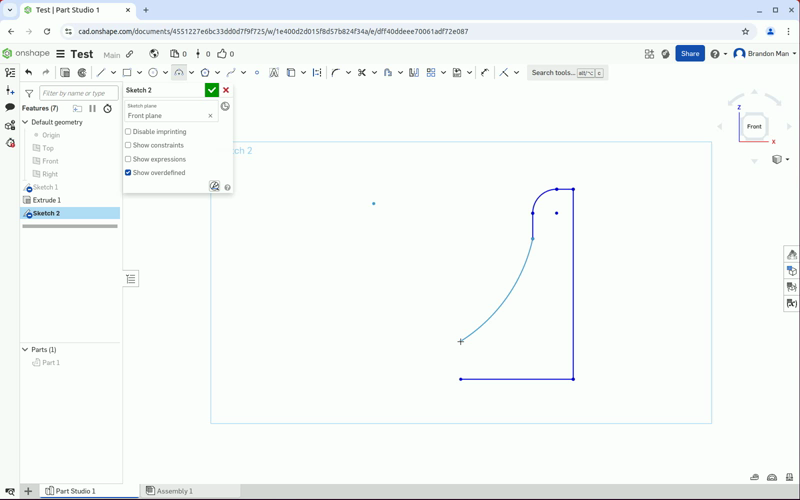
mouse_move(523, 308)
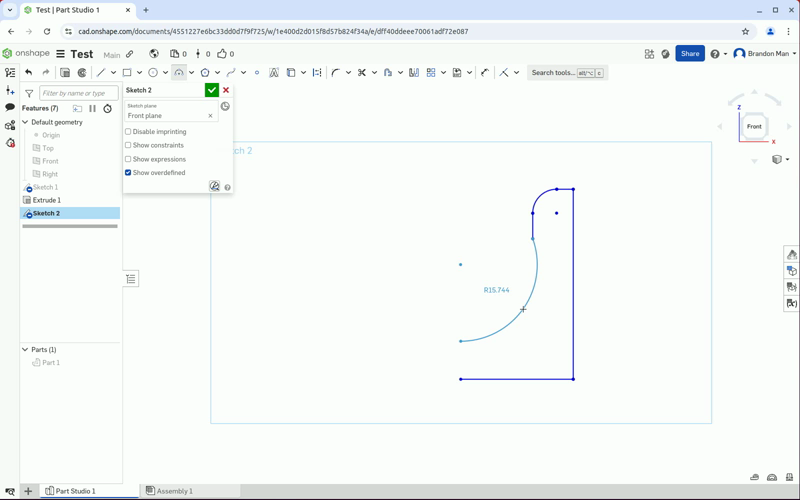
click(523, 308)
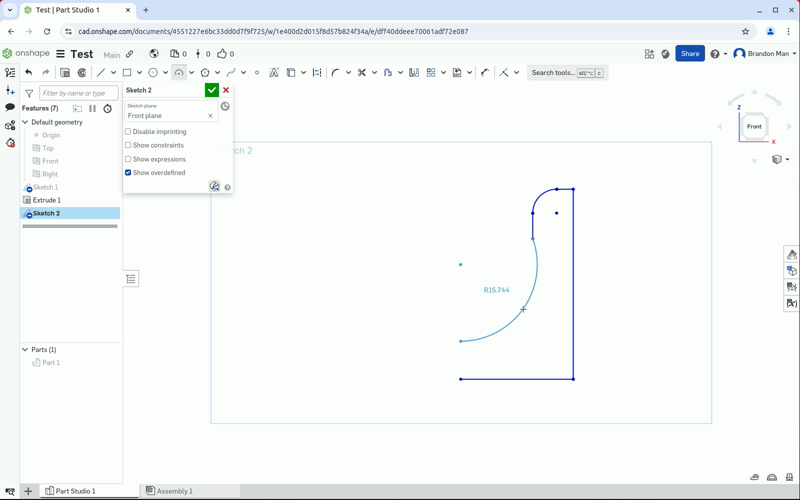
key_up(shift)
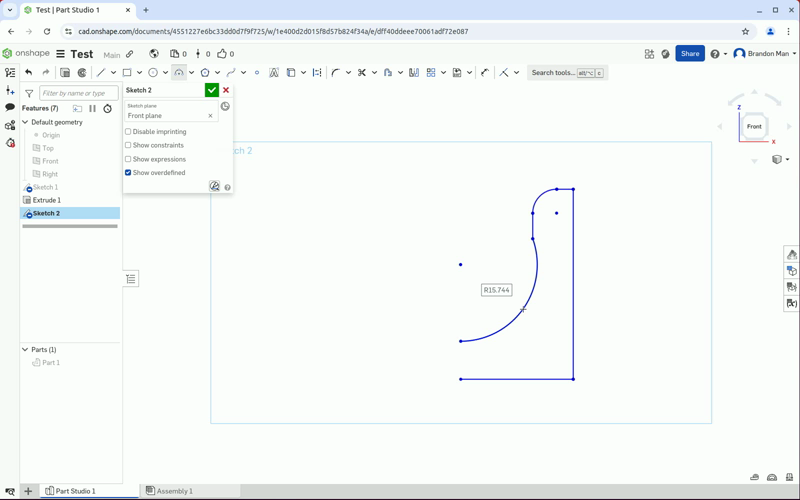
key(esc)
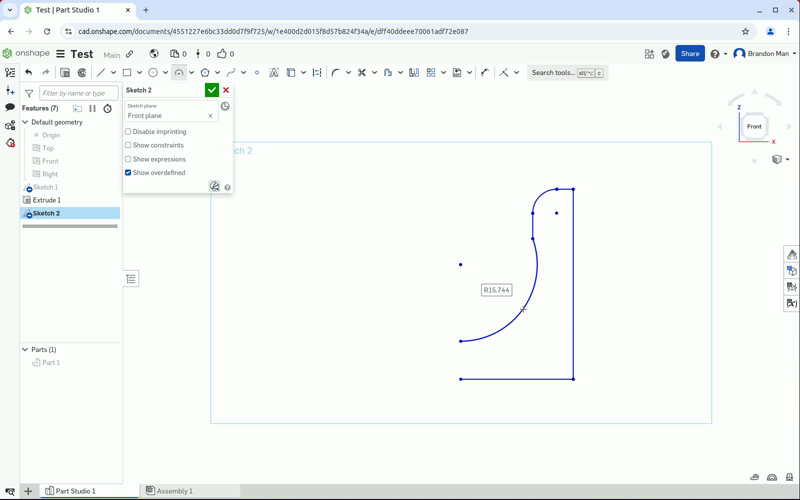
key(l)
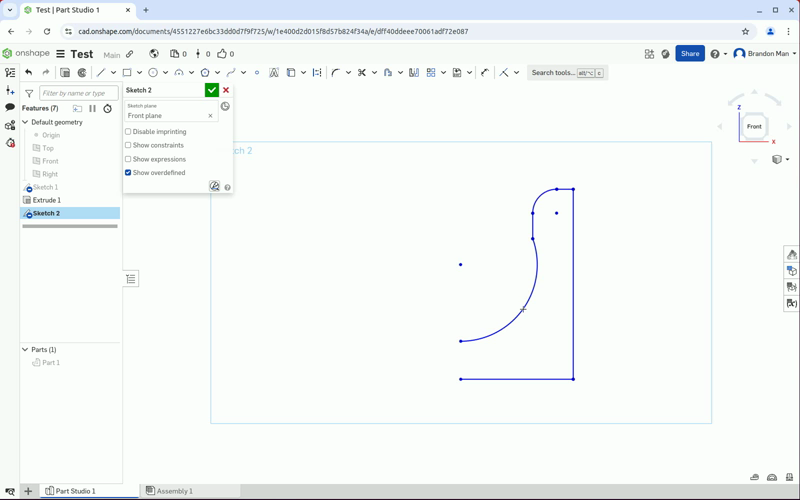
mouse_move(460, 341)
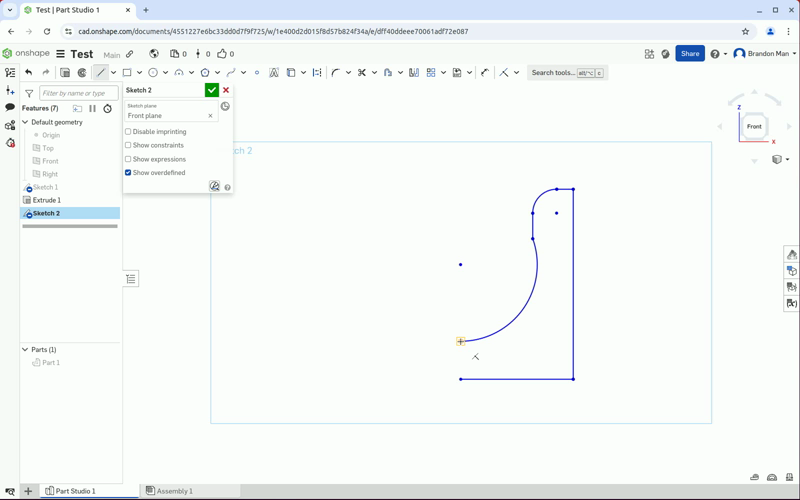
click(460, 341)
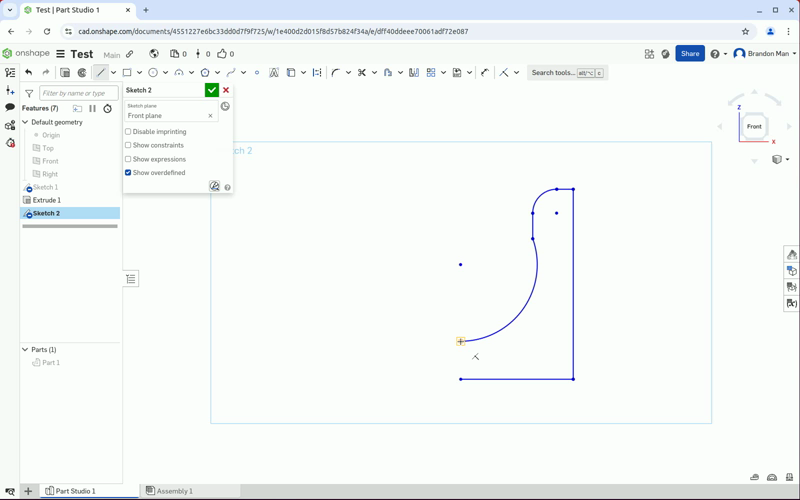
mouse_move(490, 341)
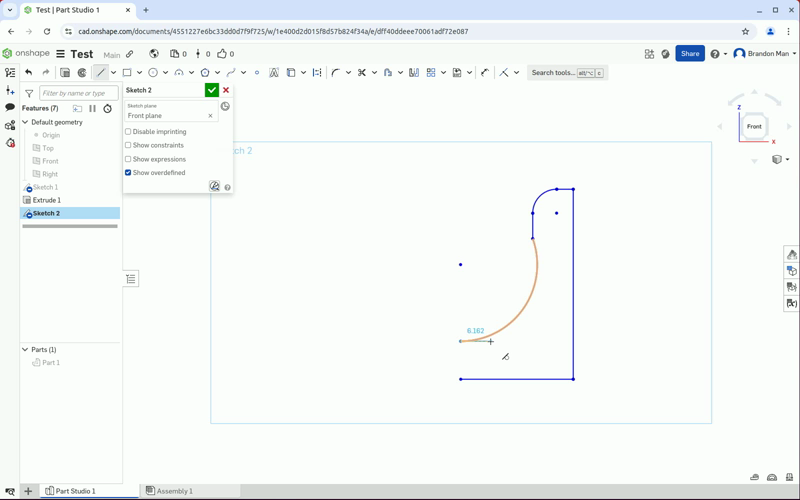
key_down(shift)
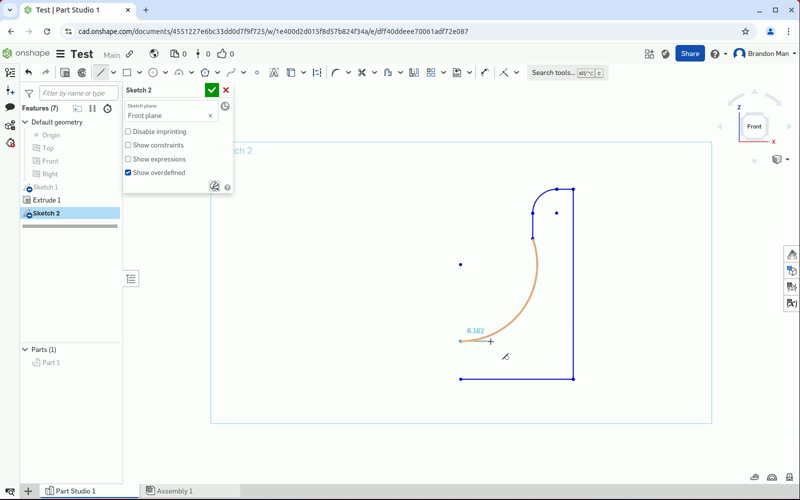
mouse_move(460, 379)
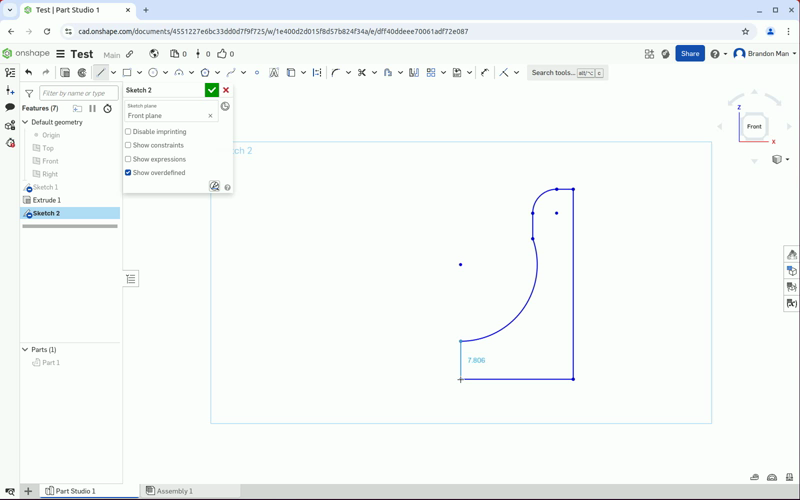
key_up(shift)
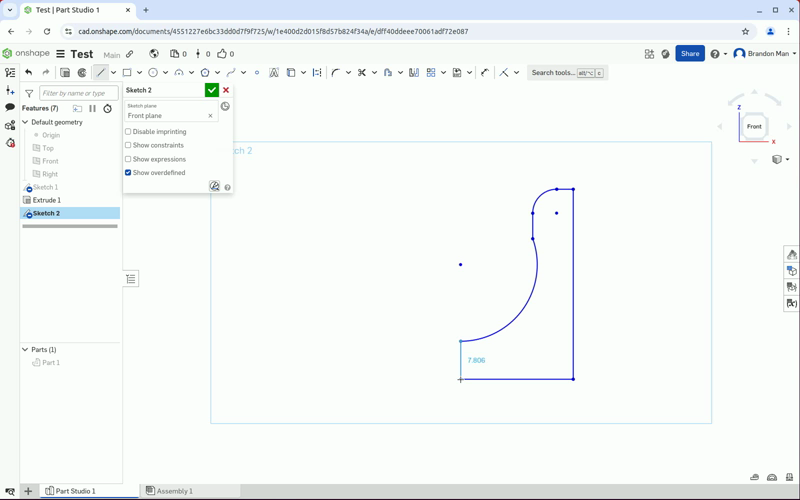
click(460, 379)
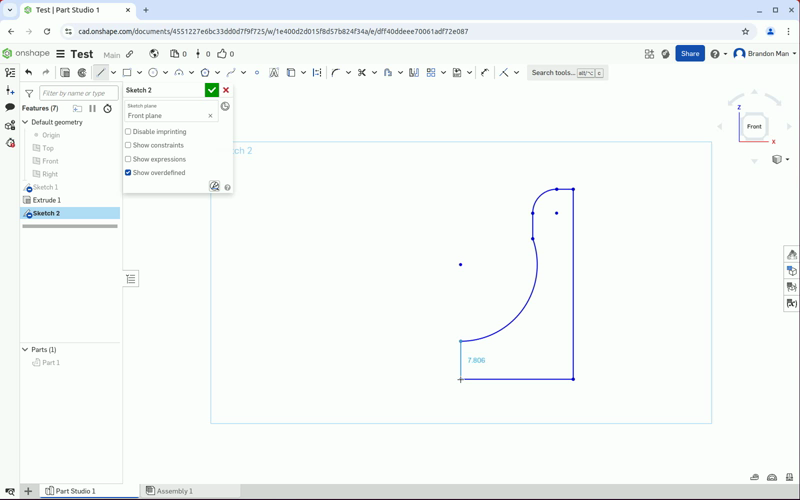
key(esc)
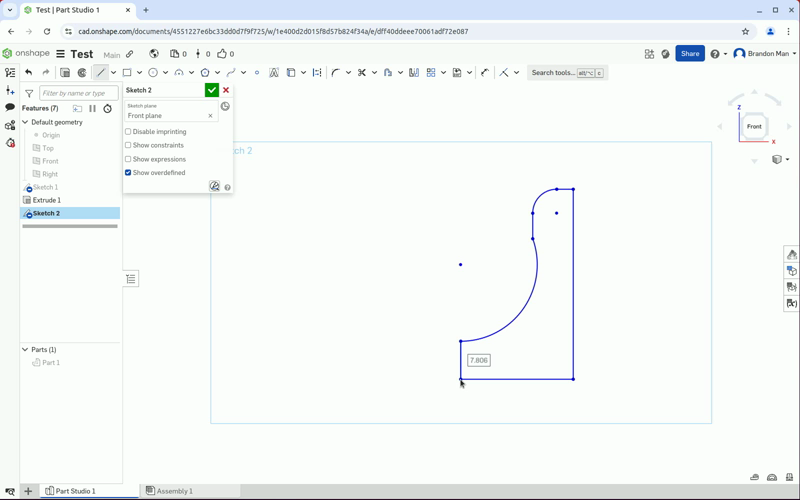
mouse_move(558, 319)
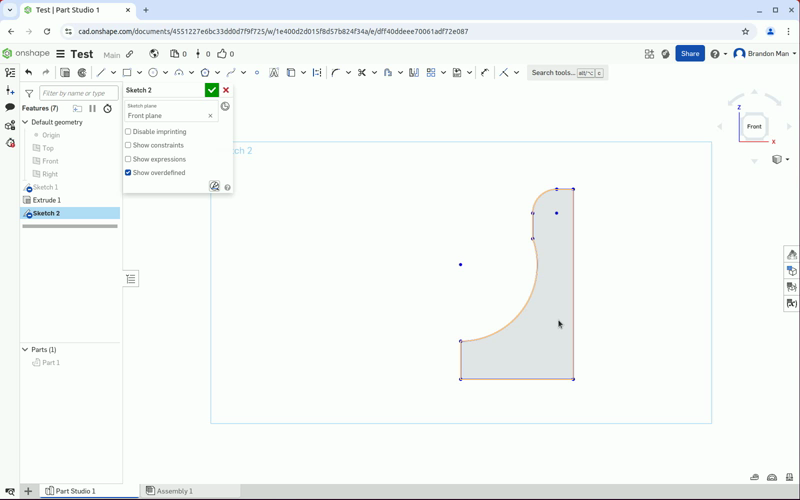
click(558, 319)
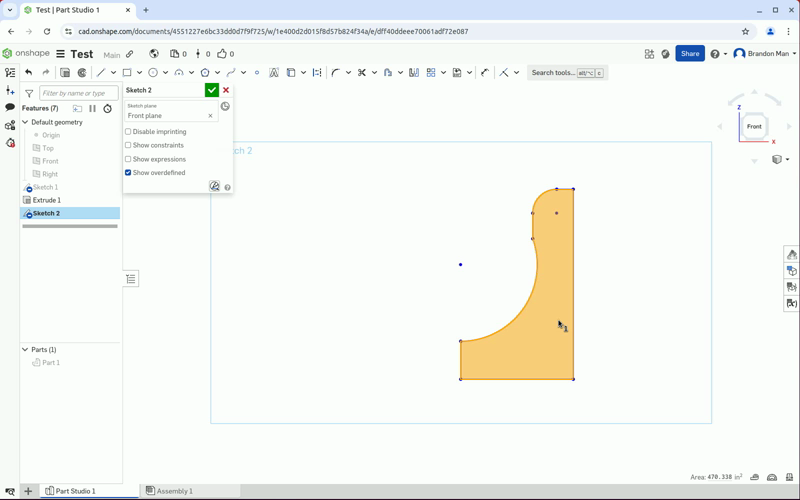
mouse_move(73, 352)
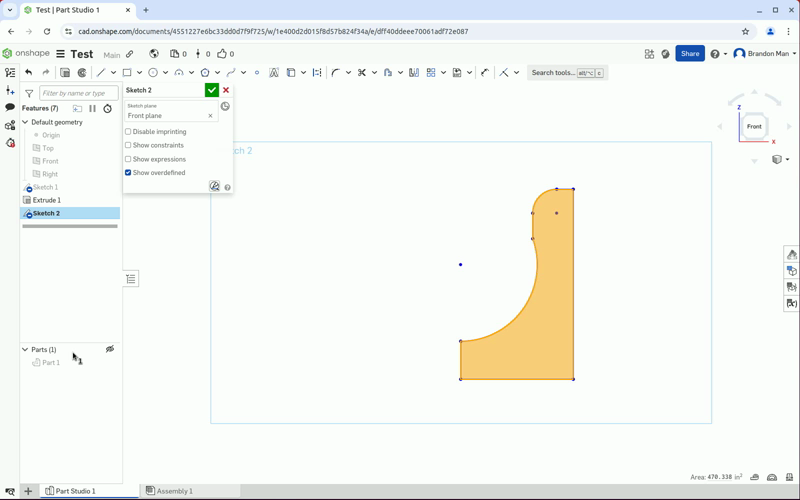
key(shift+y)
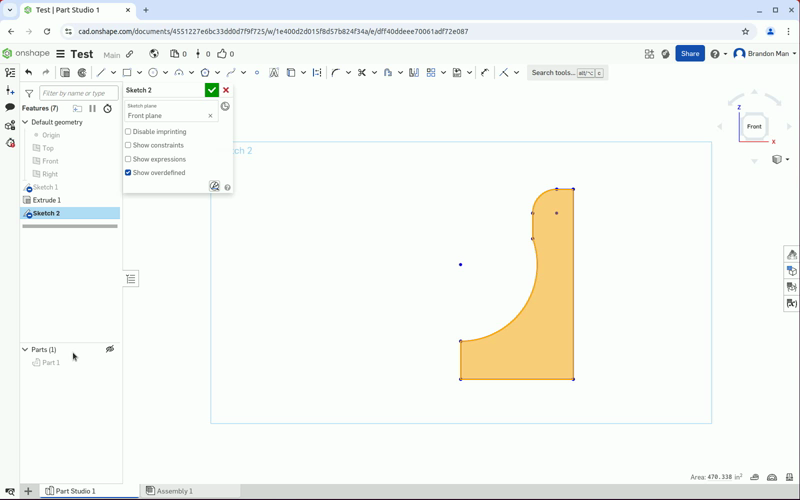
key(shift+e)
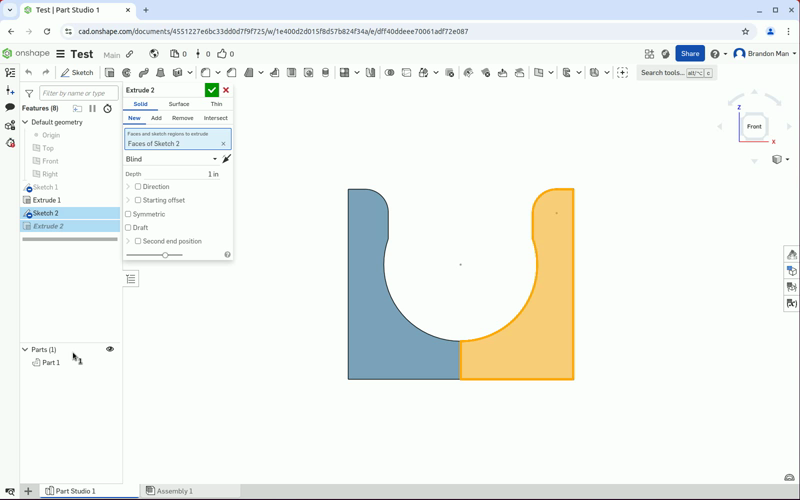
mouse_move(143, 106)
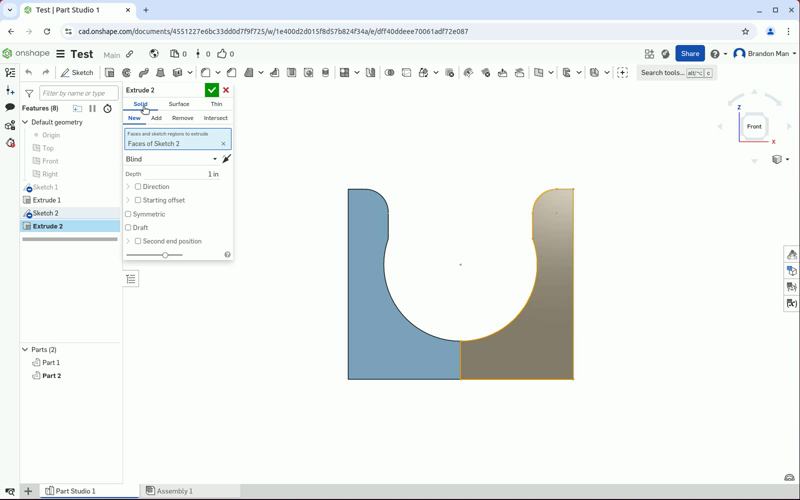
click(143, 106)
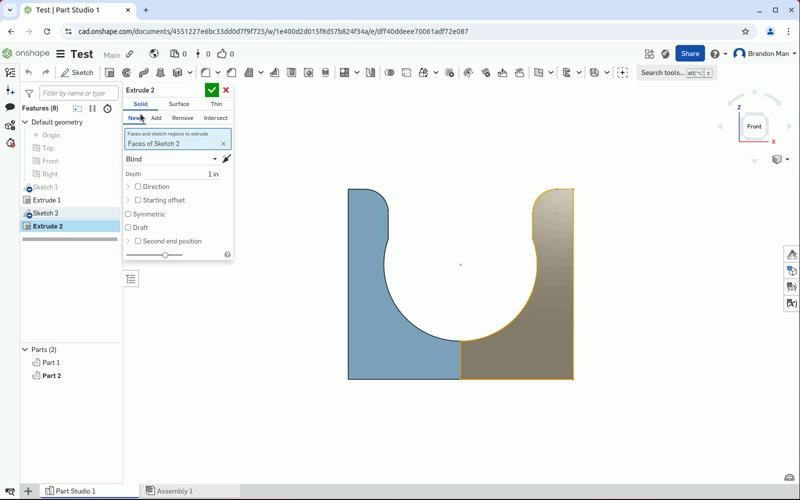
mouse_move(137, 120)
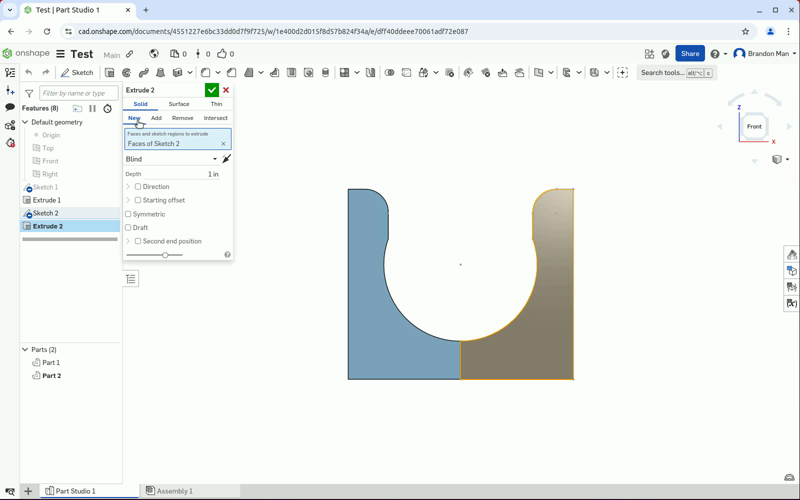
click(137, 120)
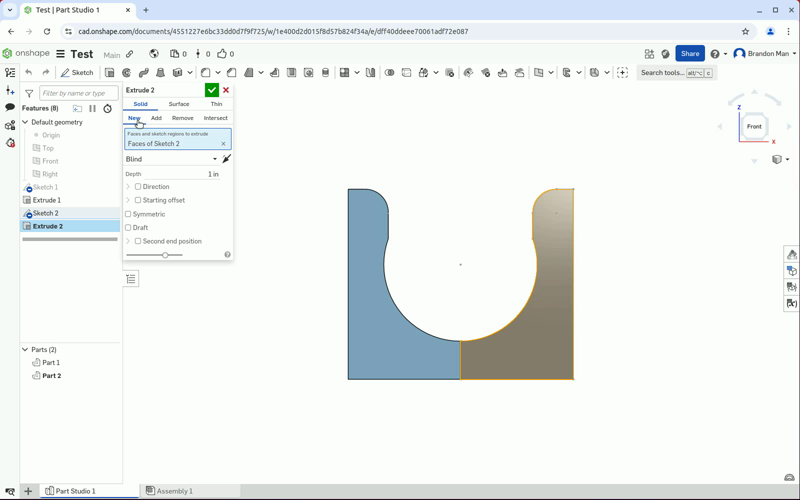
key(tab, 4)
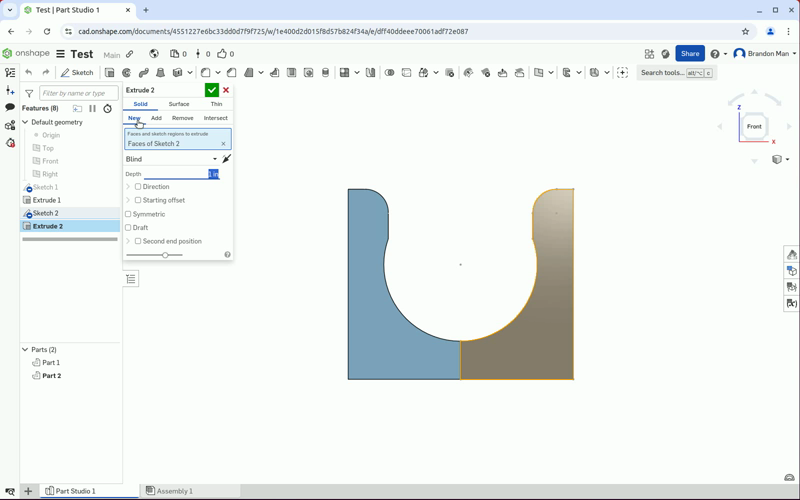
text(3.851)
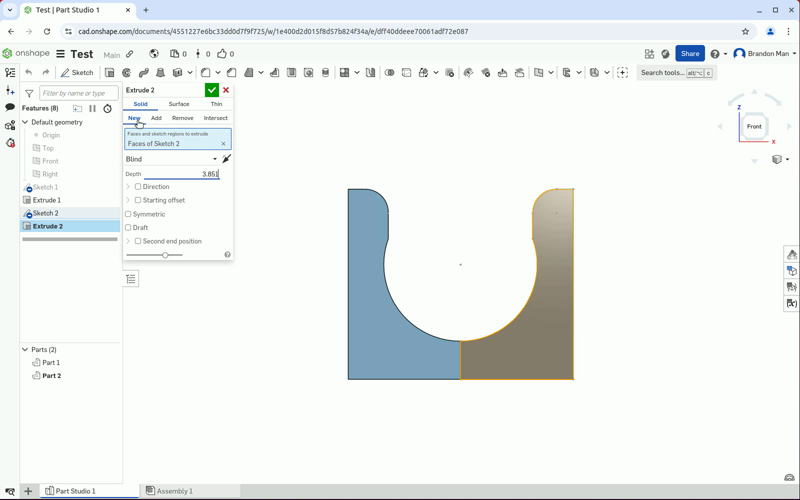
key(enter)
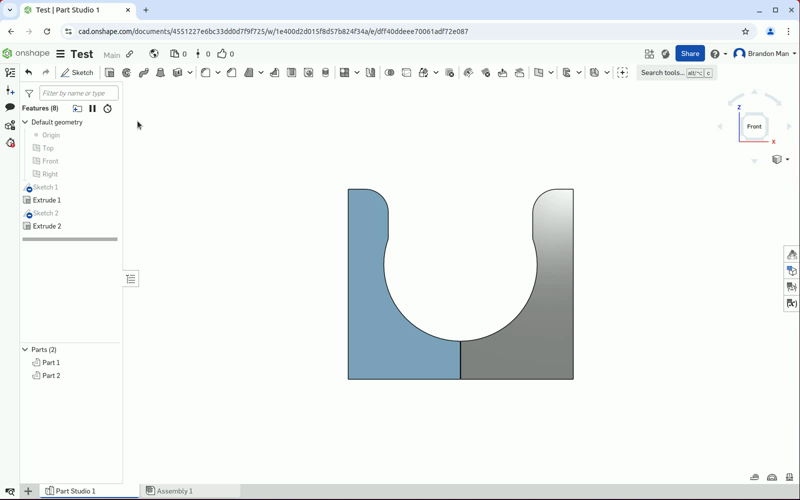
key(shift+h)
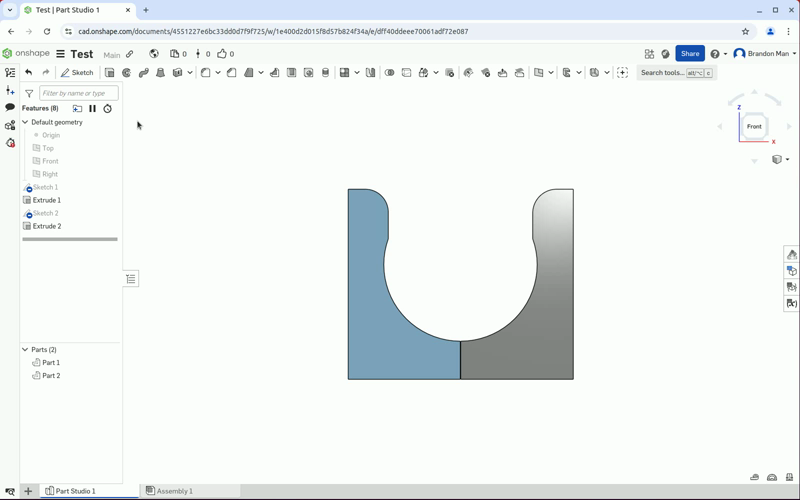
key(shift+h)
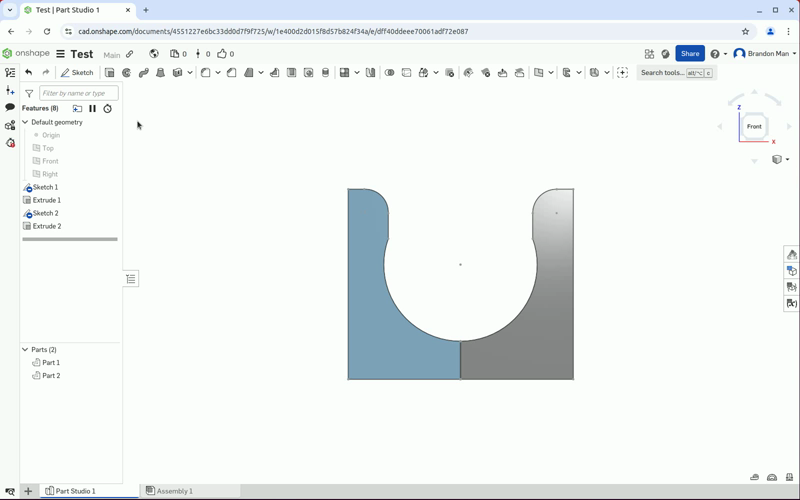
key(shift+7)
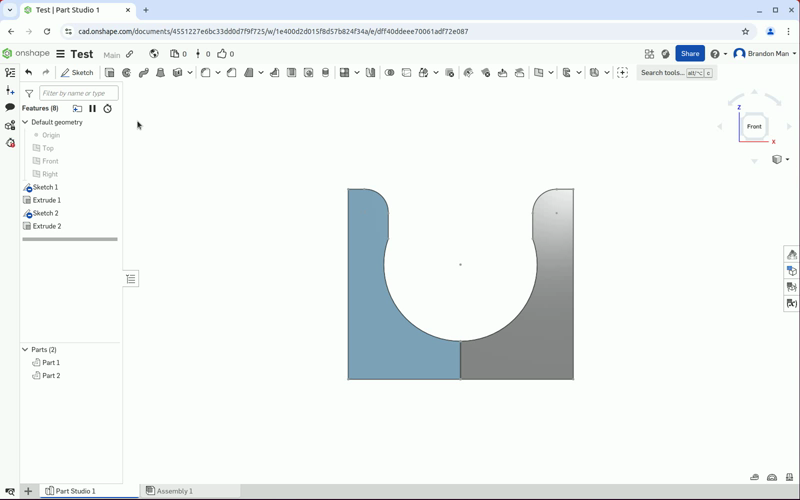
key(left, 2)
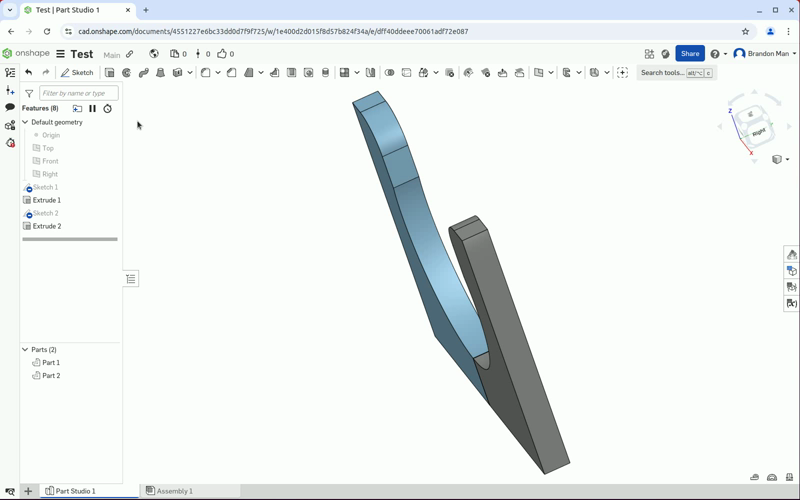
key(down, 2)
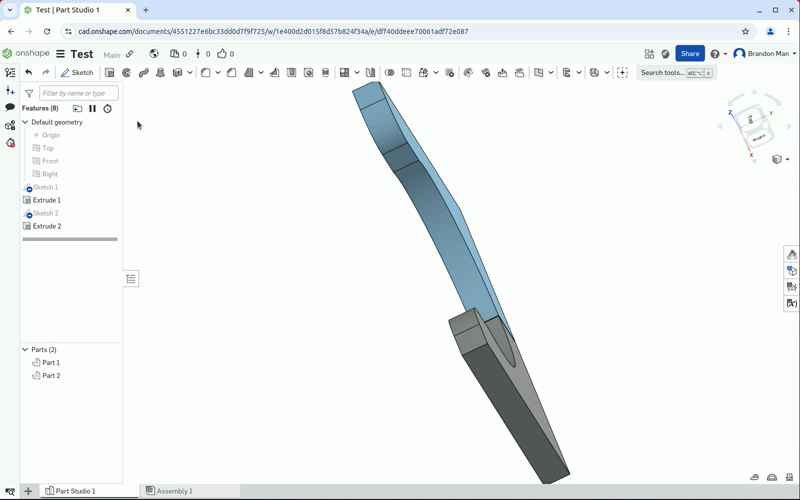
key(up, 2)
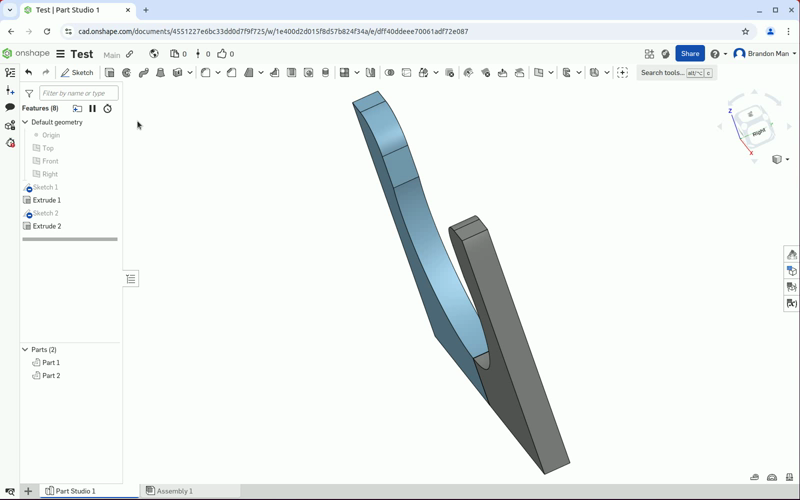
key(right, 2)
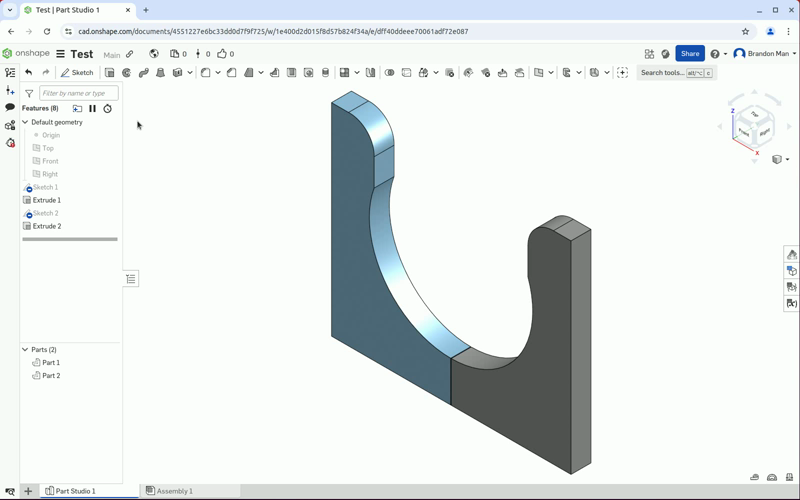
mouse_move(73, 189)
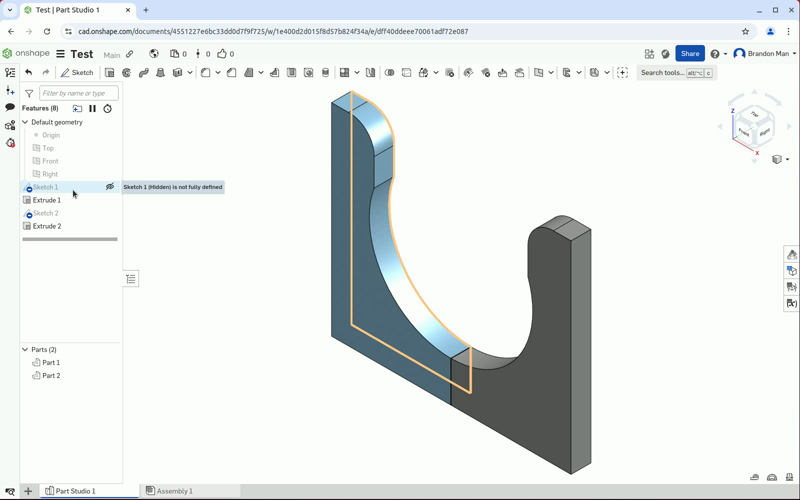
click(73, 189)